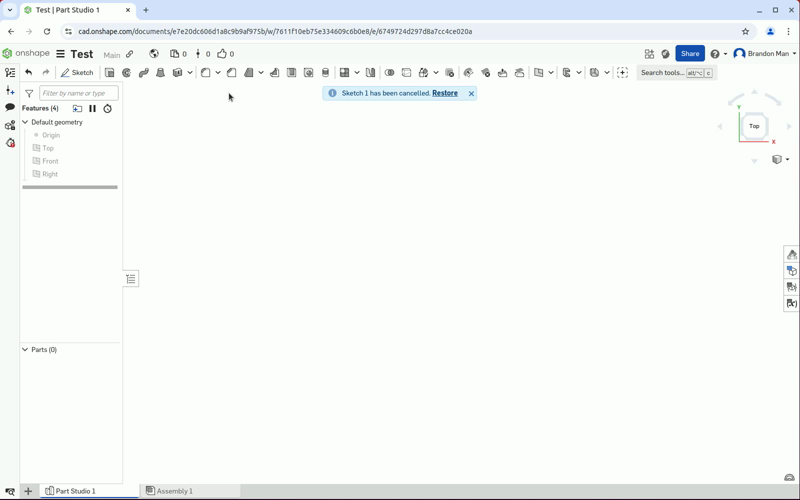
key(shift+h)
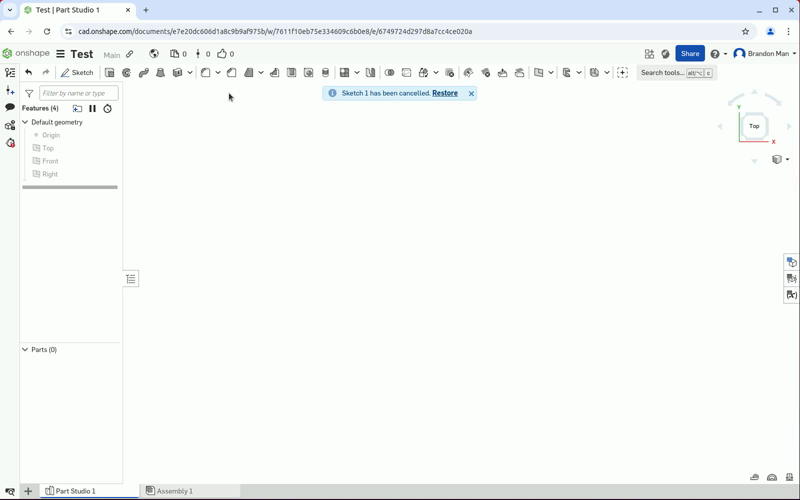
mouse_move(73, 352)
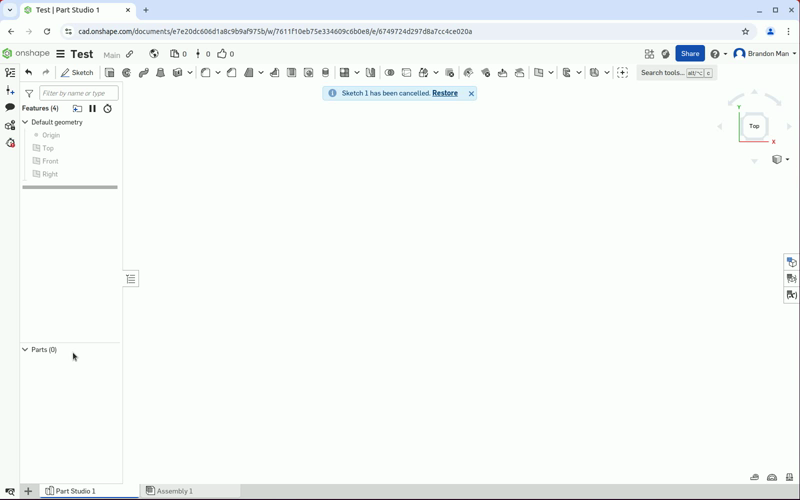
key(y)
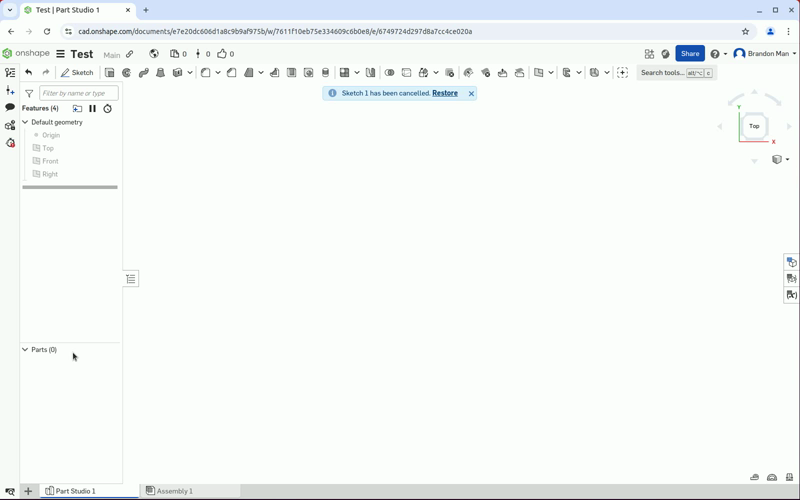
key(shift+p)
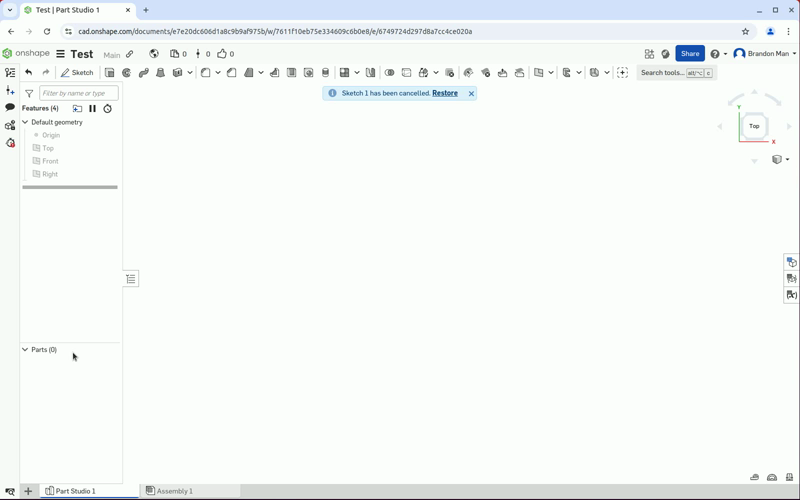
key(space)
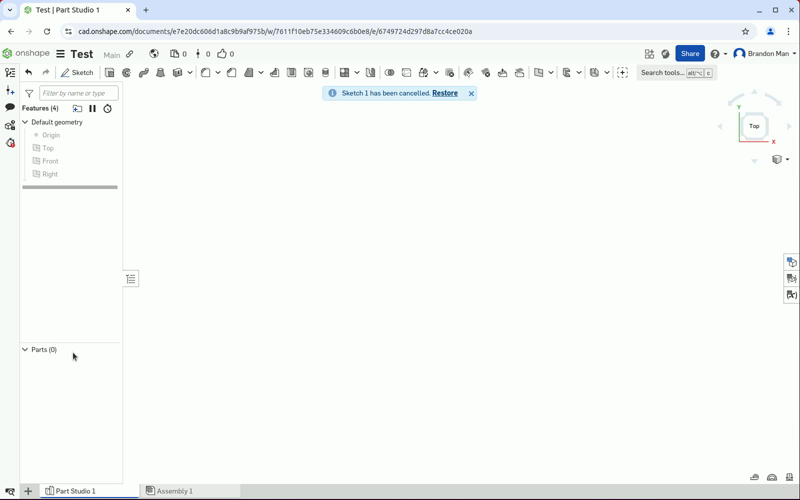
key_down(shift)
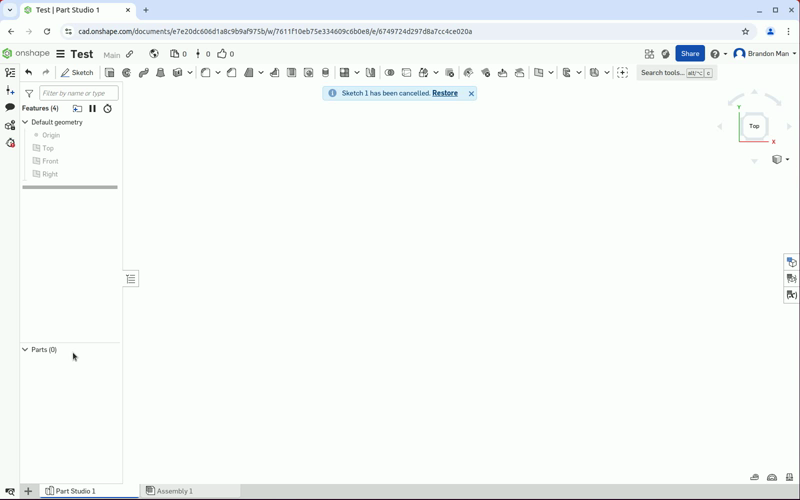
key(up)
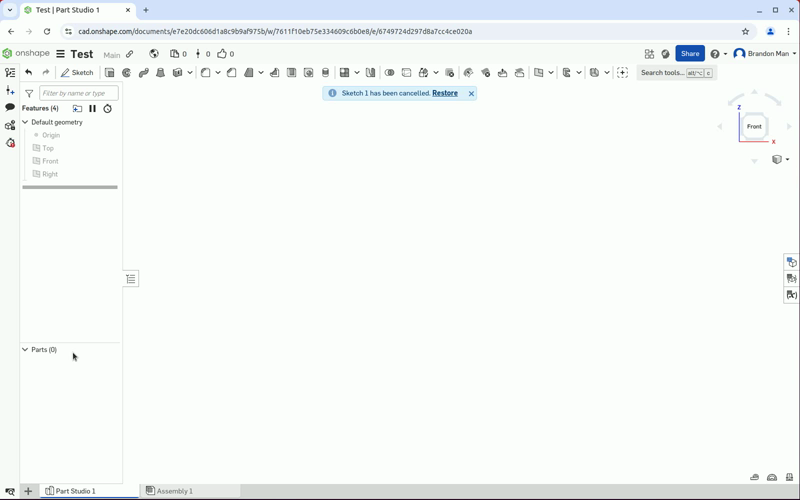
key_up(shift)
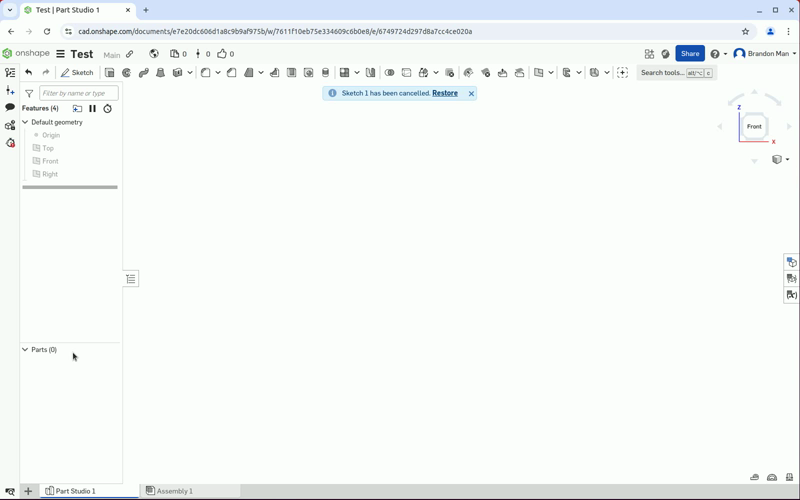
mouse_move(73, 352)
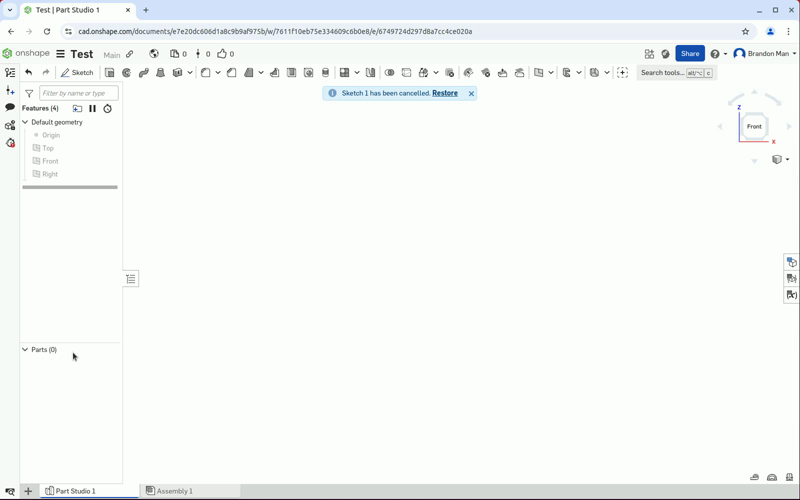
key(shift+y)
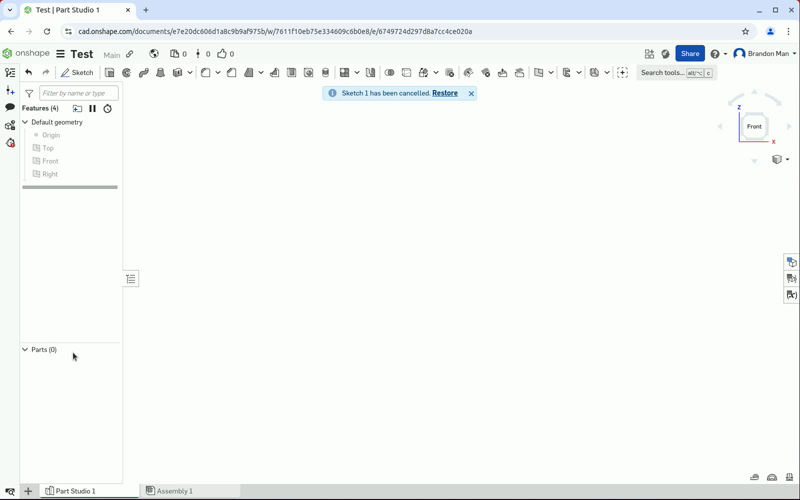
key(shift+s)
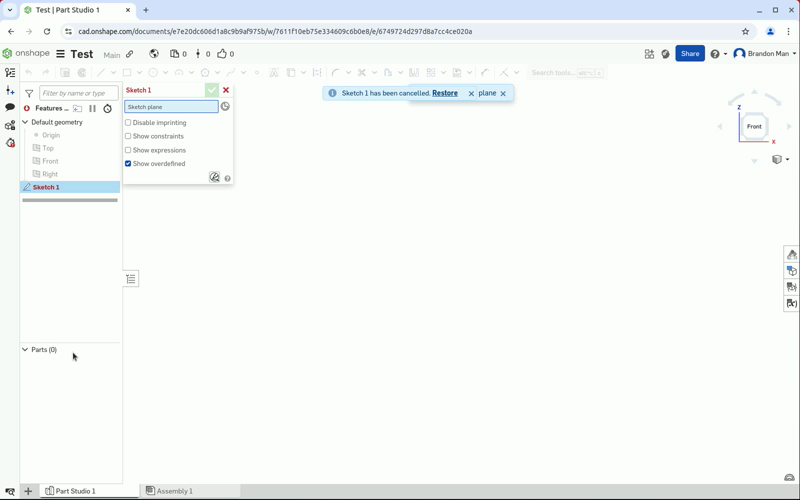
mouse_move(73, 163)
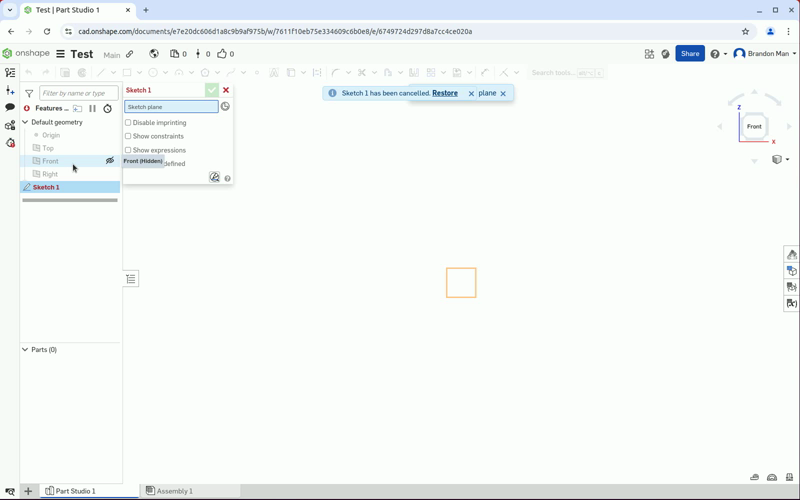
click(73, 163)
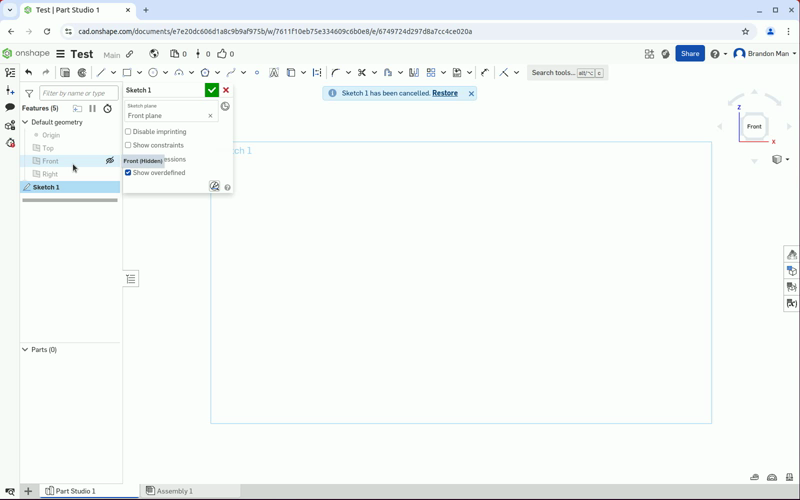
mouse_move(73, 352)
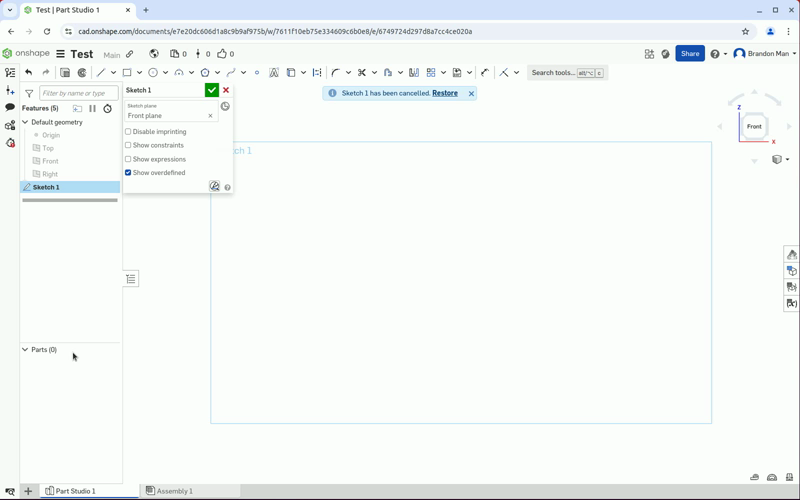
key(y)
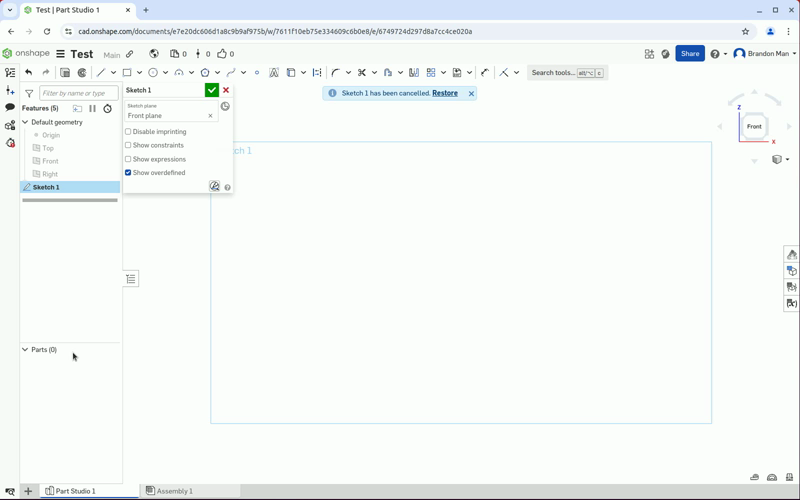
key(l)
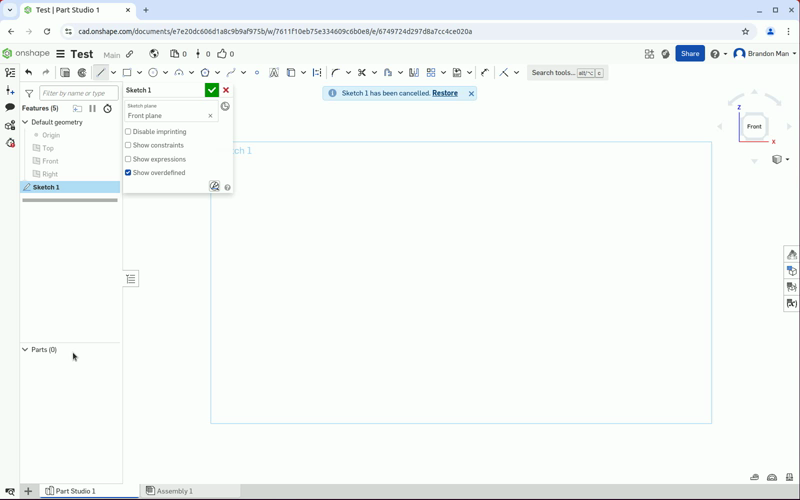
key_down(shift)
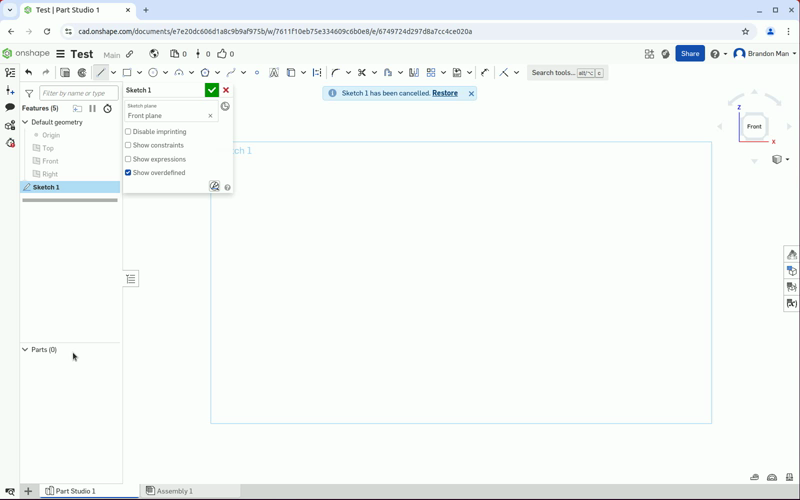
mouse_move(460, 282)
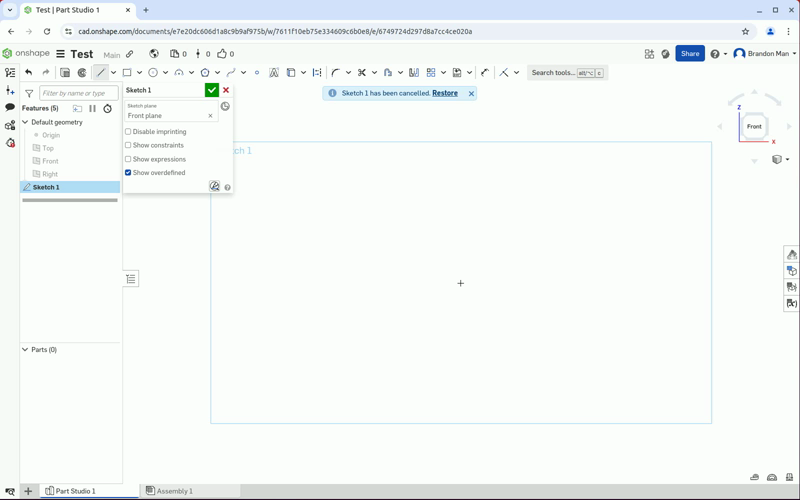
click(460, 282)
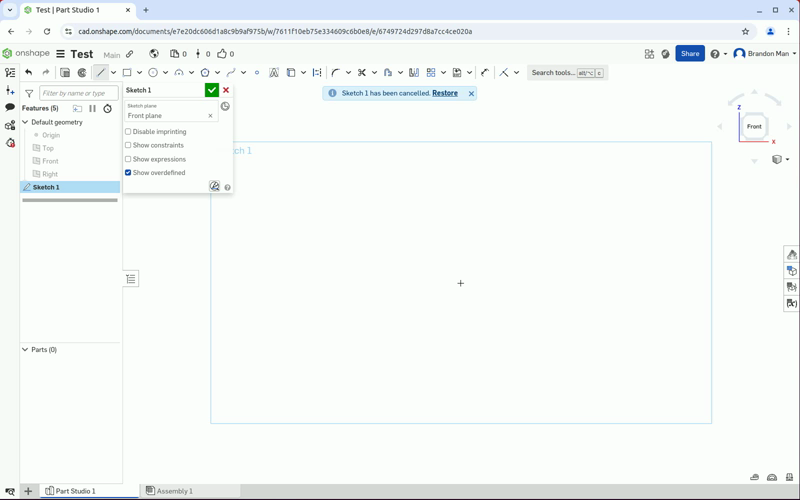
key_up(shift)
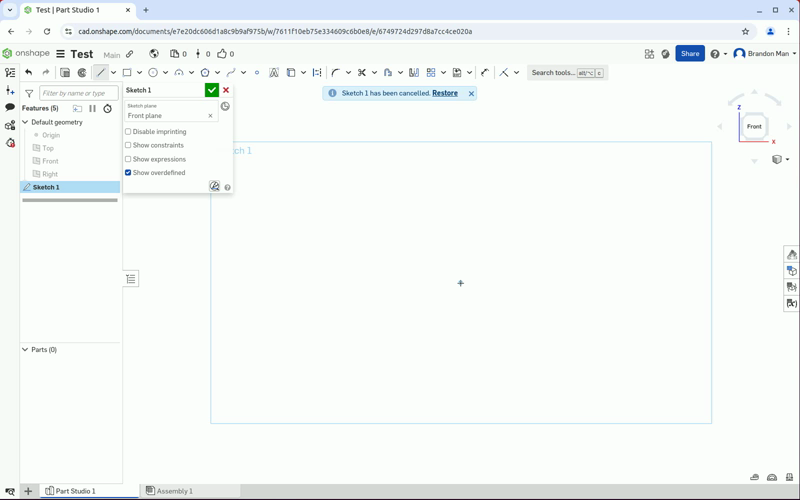
key_down(shift)
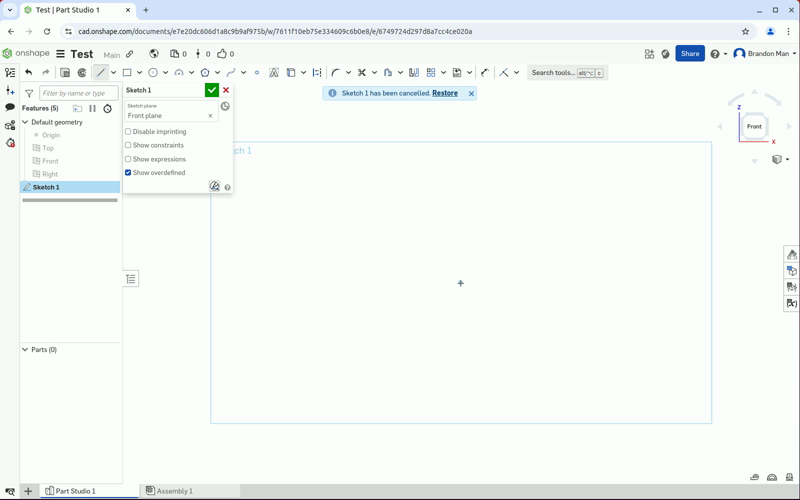
mouse_move(573, 282)
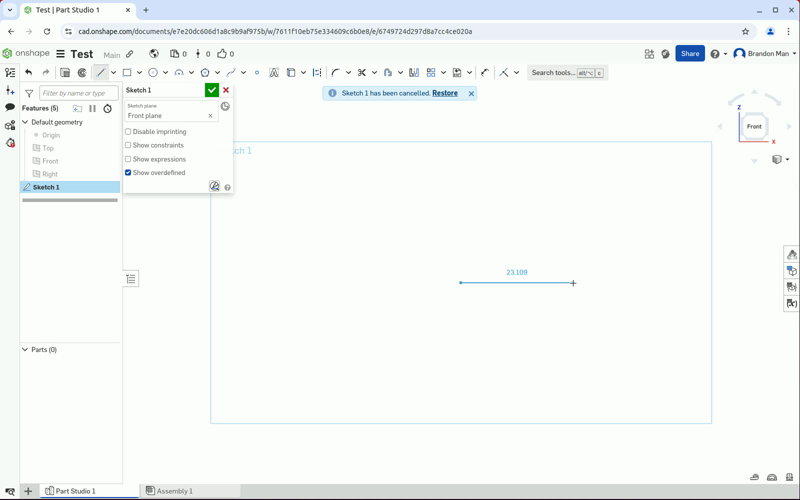
click(573, 282)
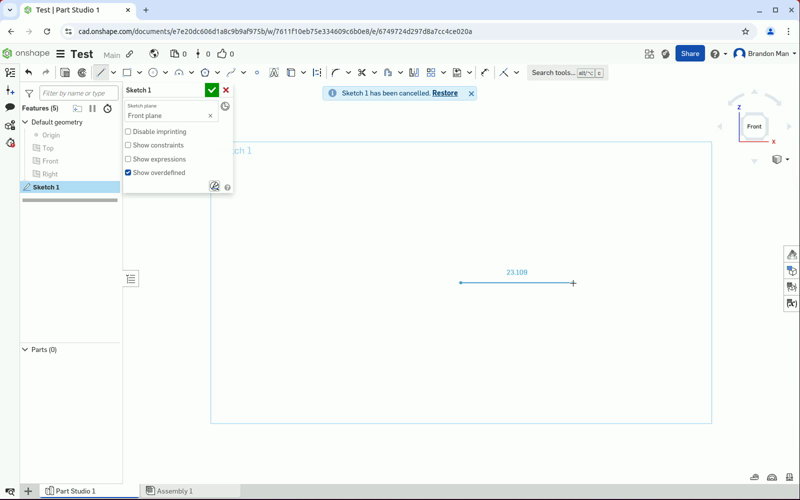
key_up(shift)
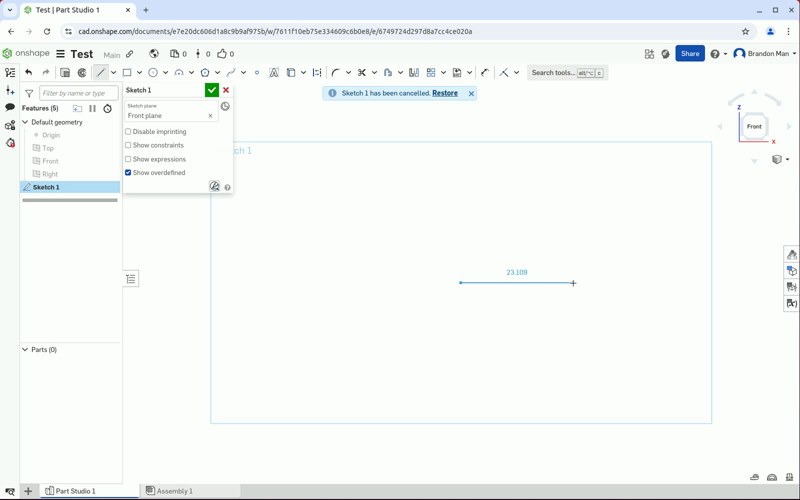
key_down(shift)
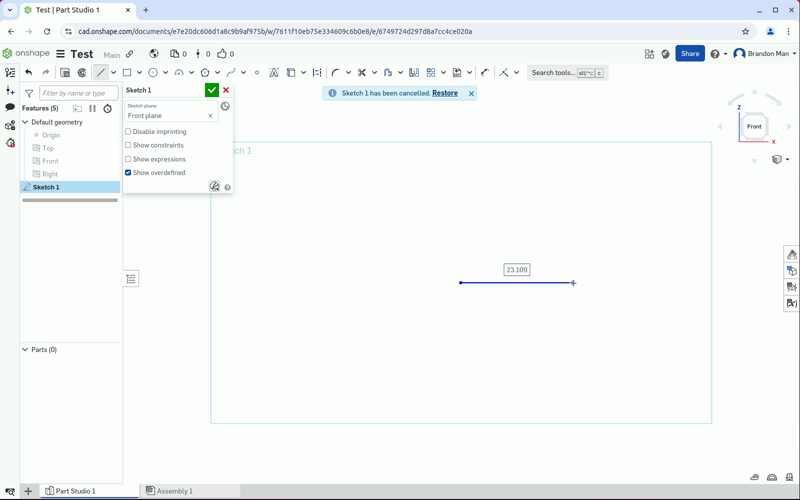
mouse_move(573, 177)
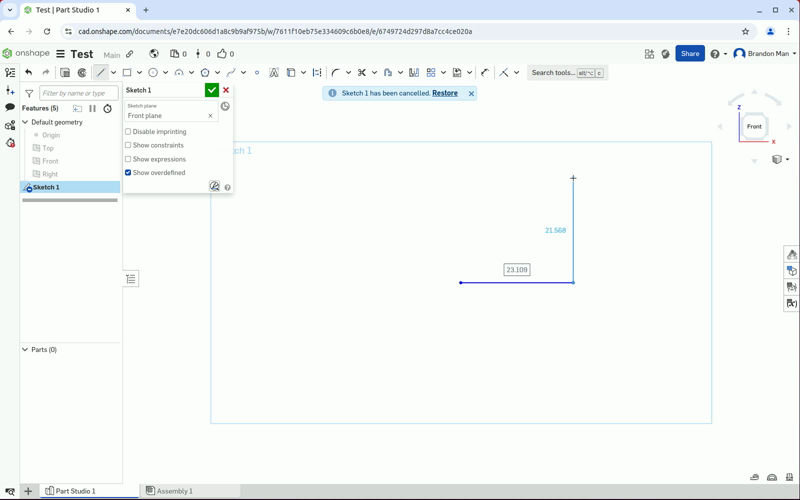
click(573, 177)
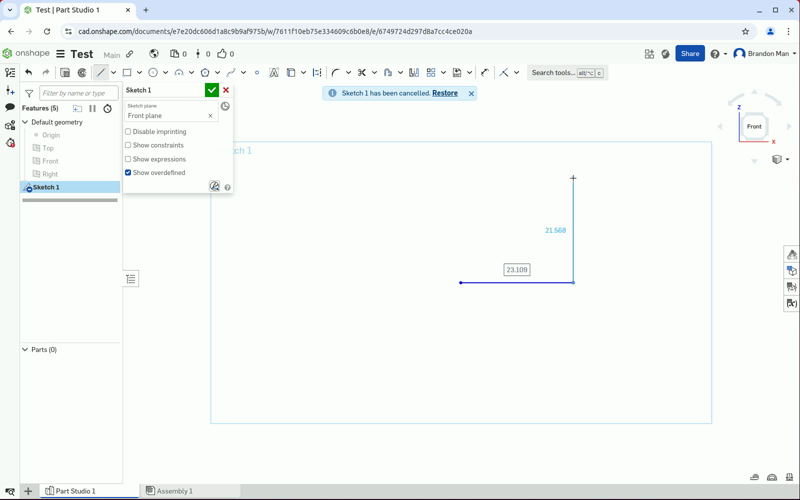
key_up(shift)
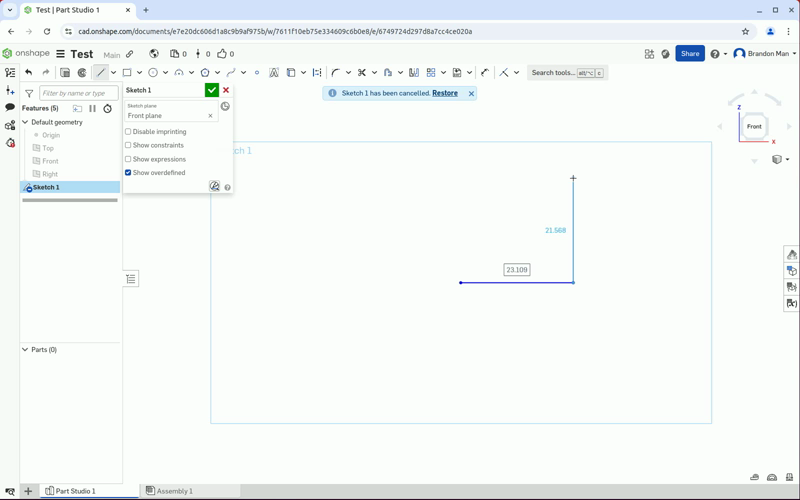
key_down(shift)
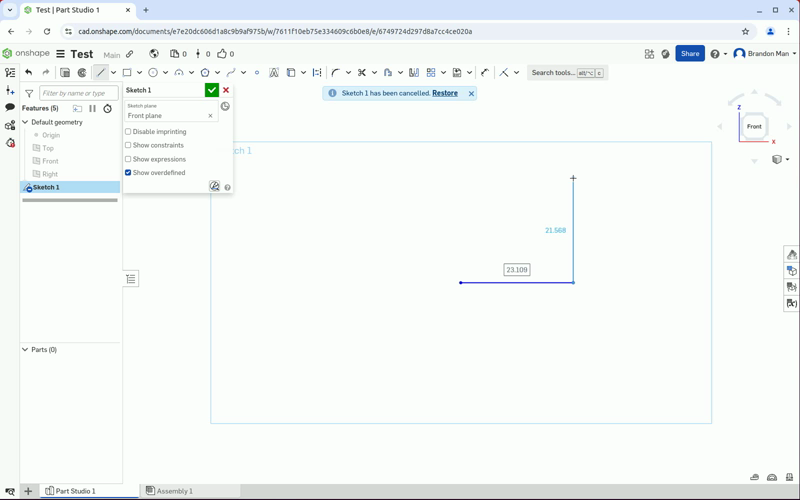
mouse_move(460, 177)
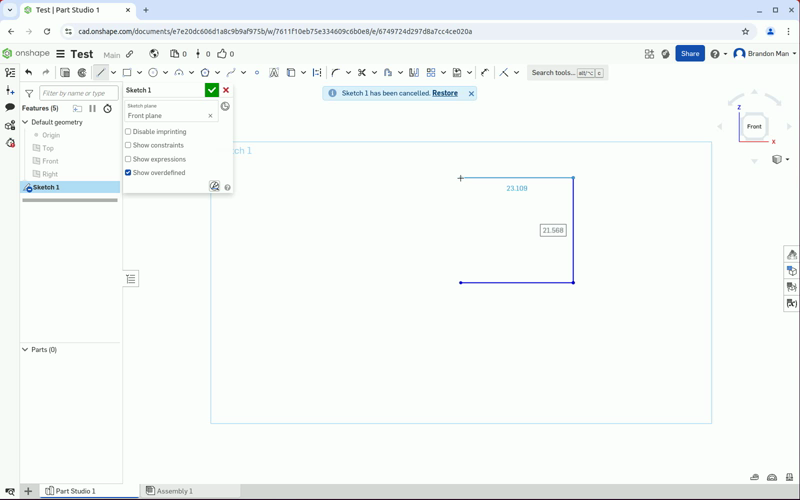
click(460, 177)
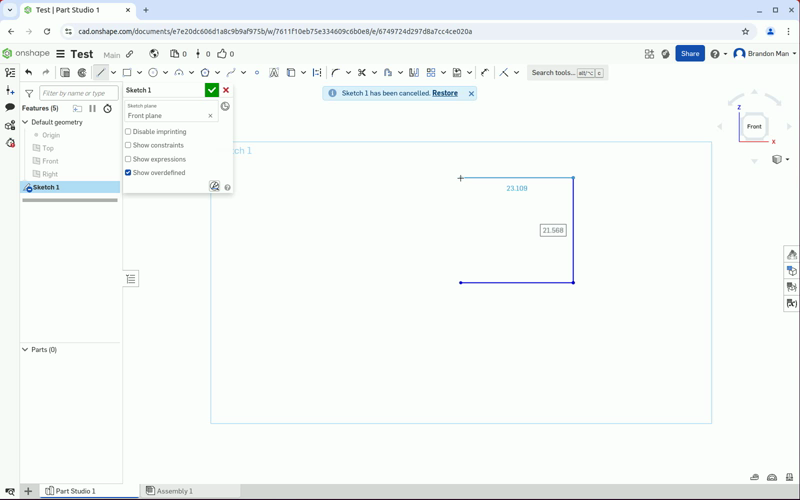
key_up(shift)
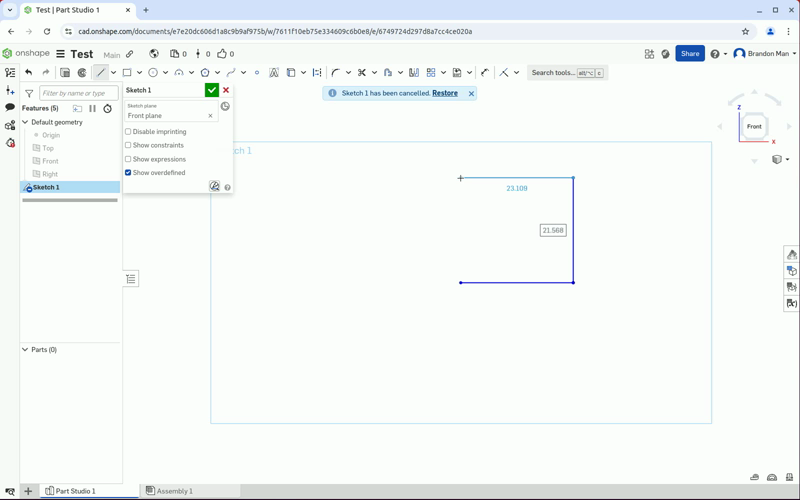
key_down(shift)
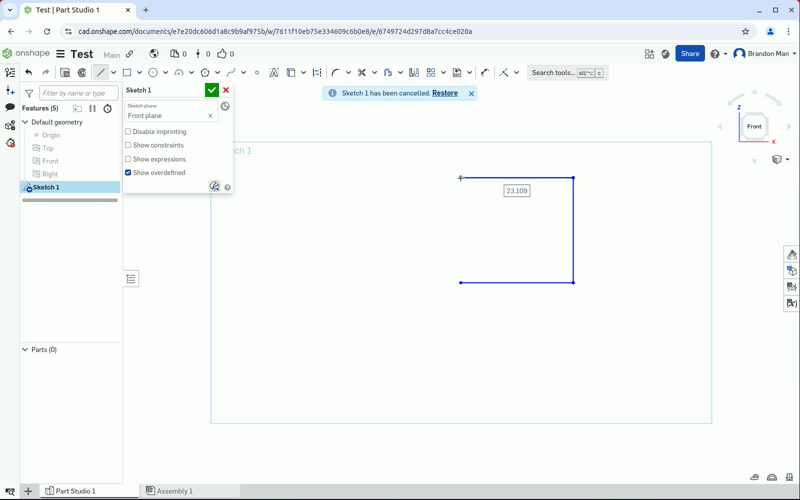
mouse_move(460, 282)
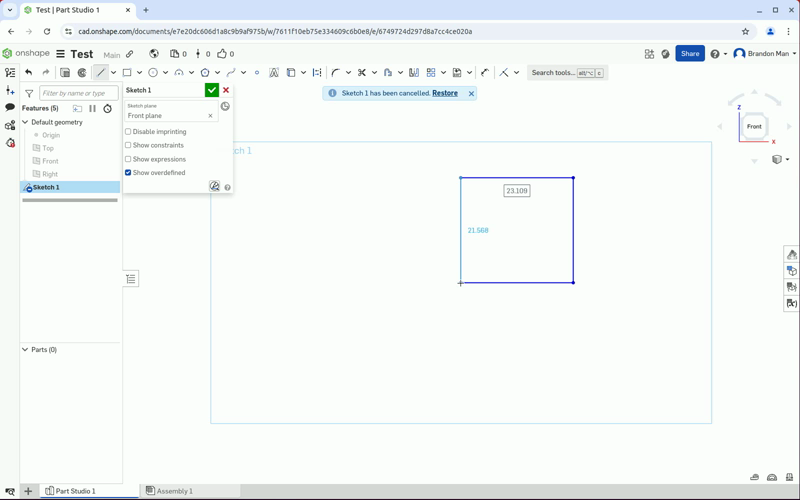
key_up(shift)
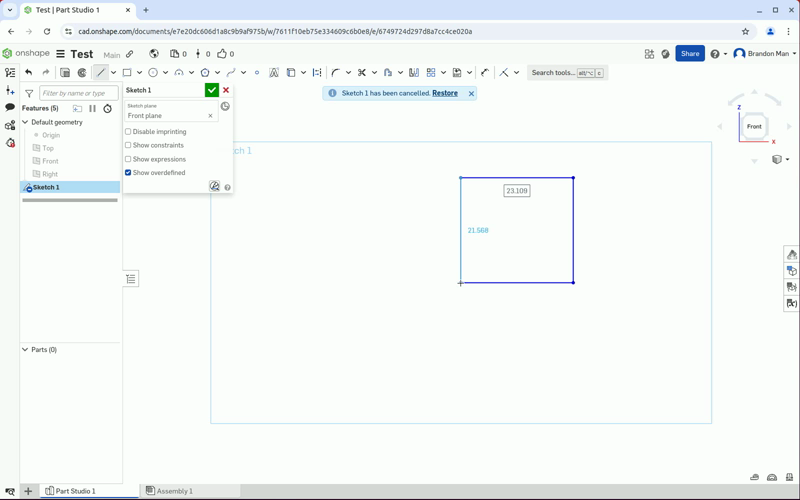
click(460, 282)
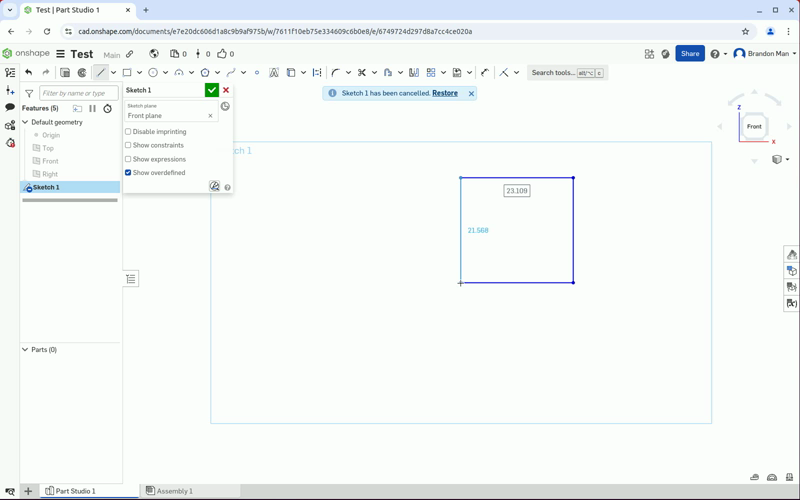
key(esc)
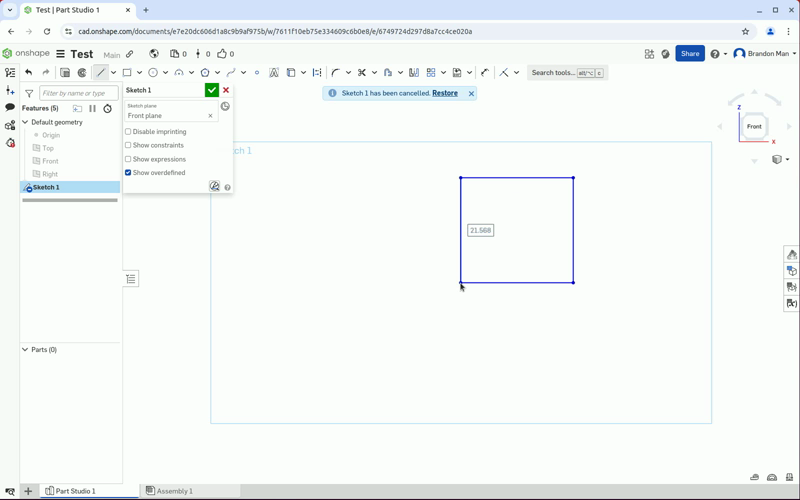
mouse_move(499, 228)
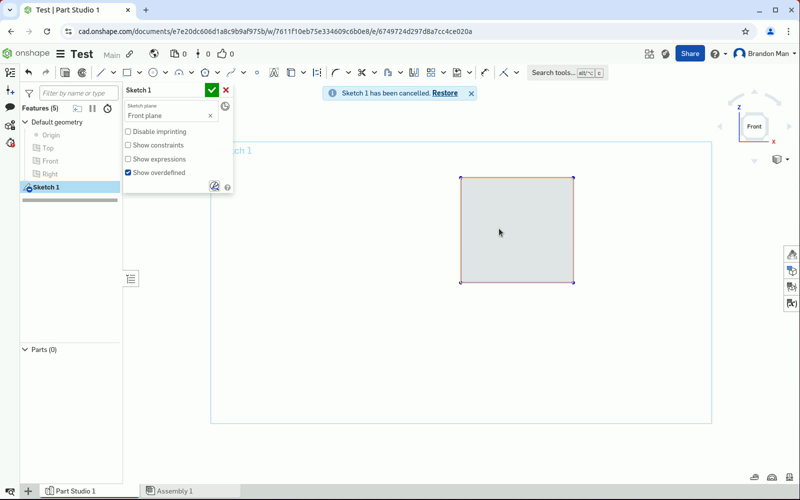
click(499, 228)
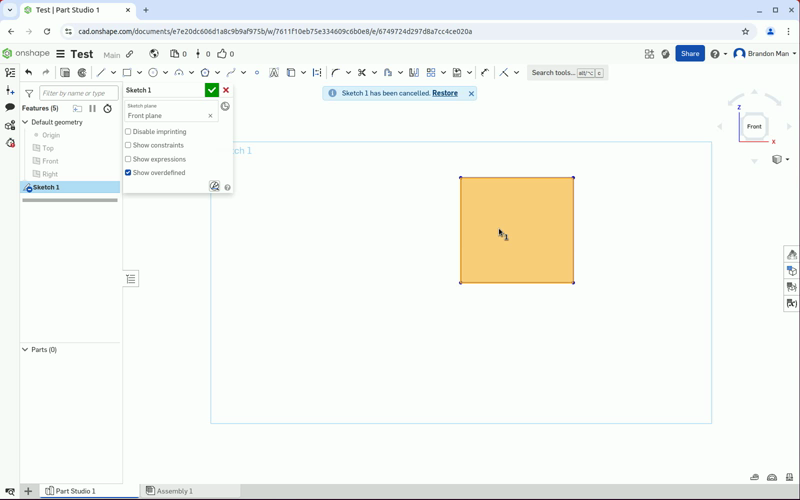
mouse_move(73, 352)
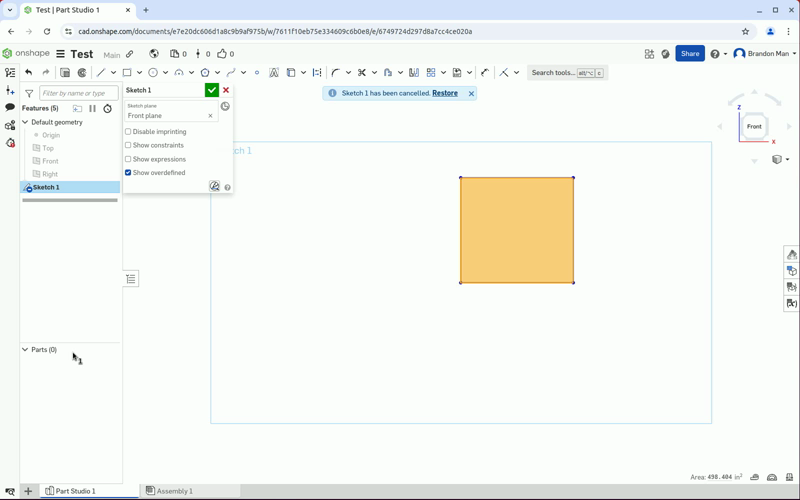
key(shift+y)
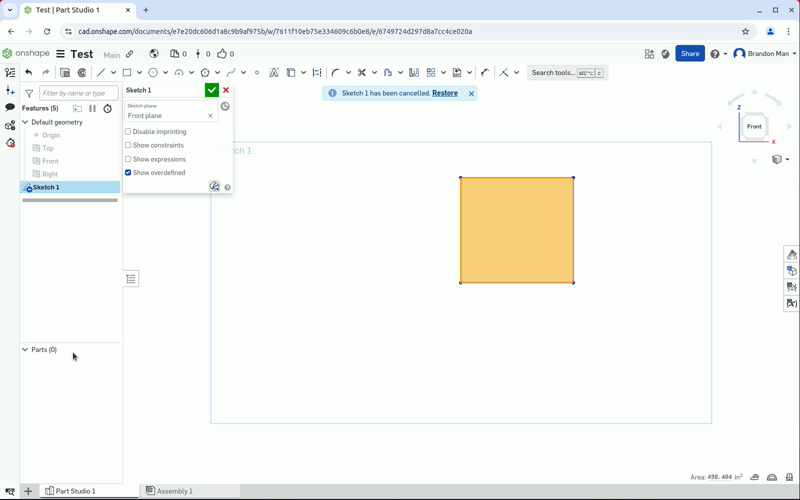
key(shift+e)
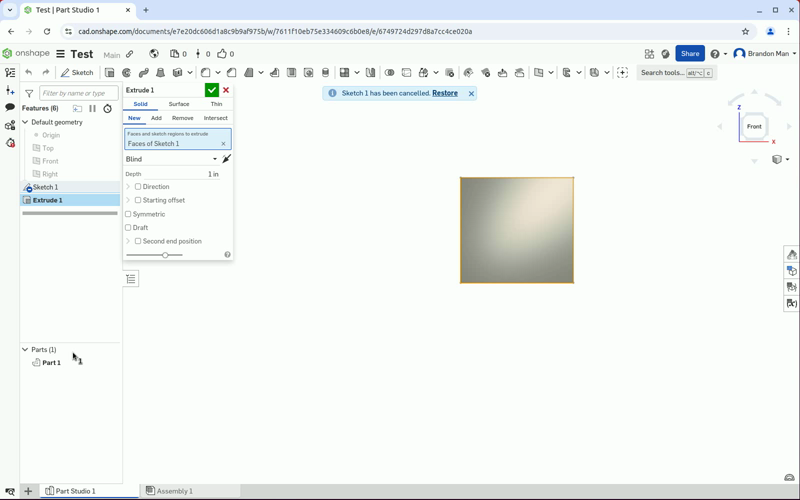
mouse_move(143, 106)
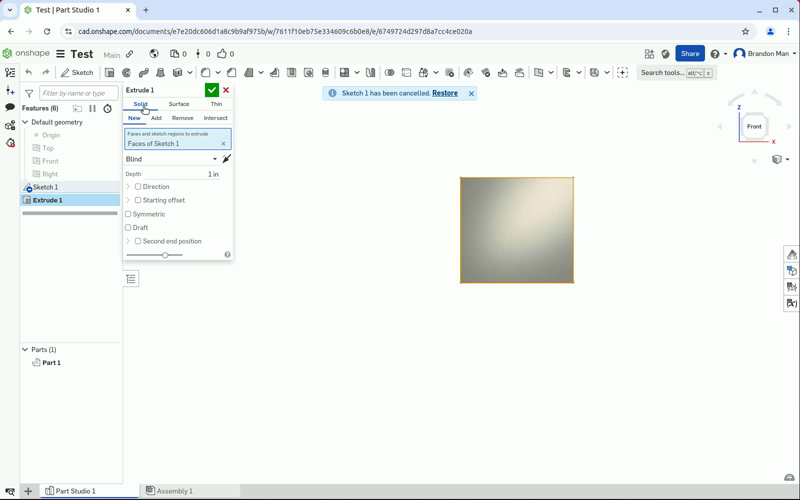
click(143, 106)
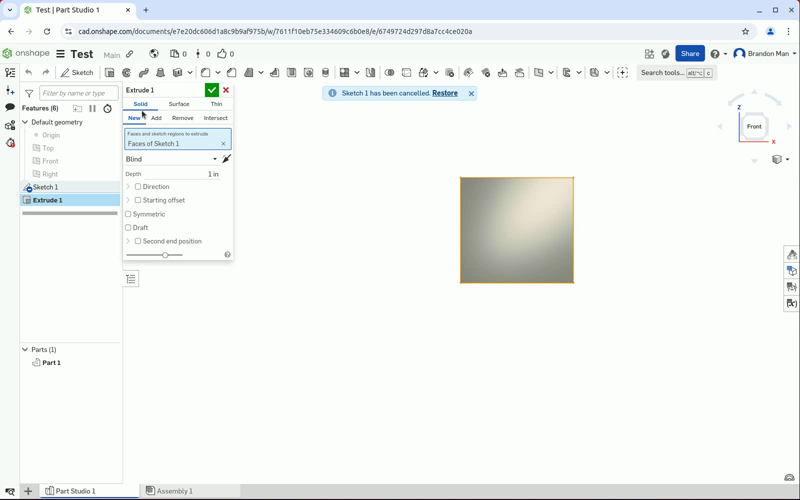
mouse_move(137, 120)
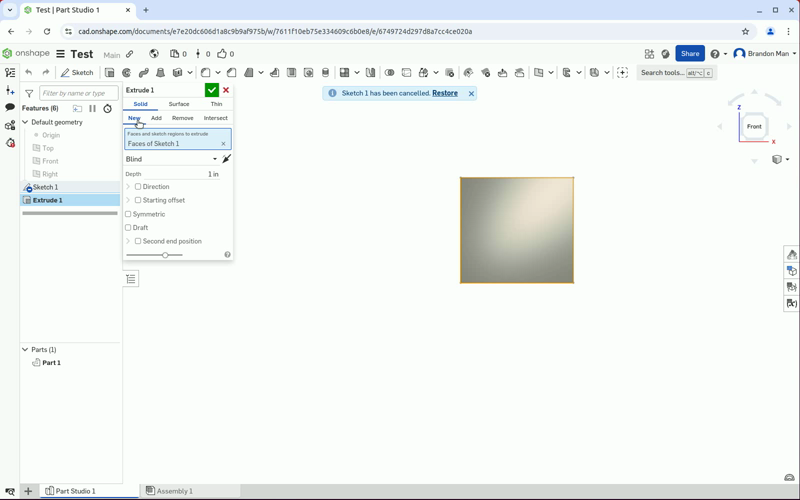
click(137, 120)
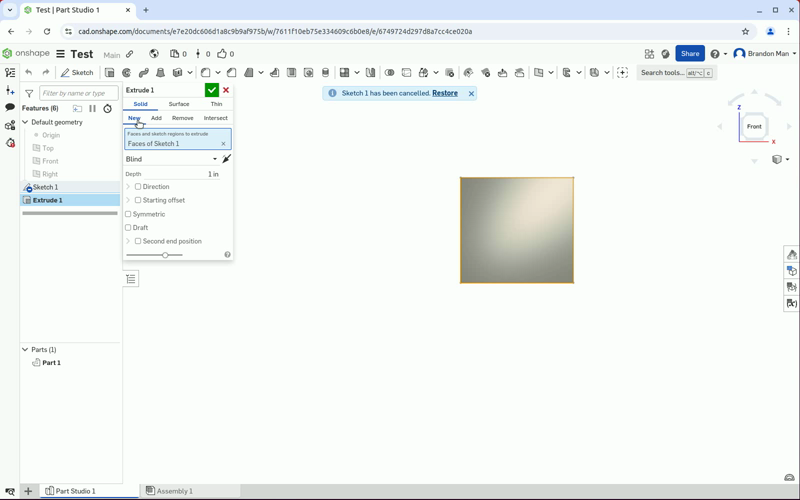
key(tab, 4)
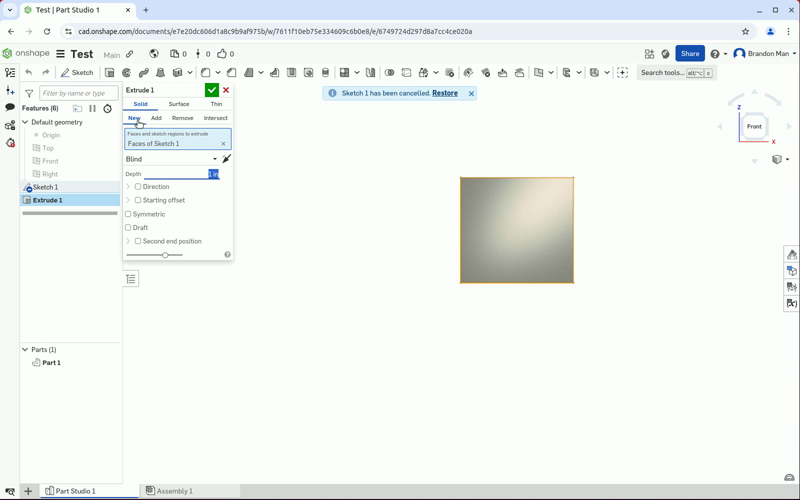
text(20.701)
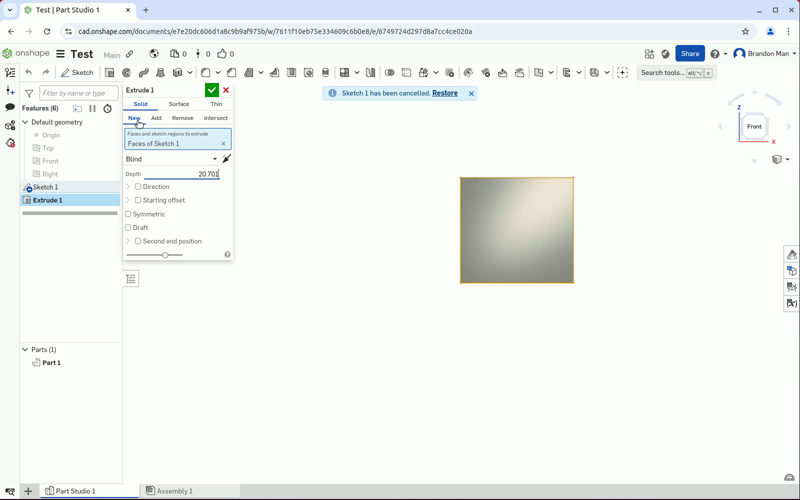
key(enter)
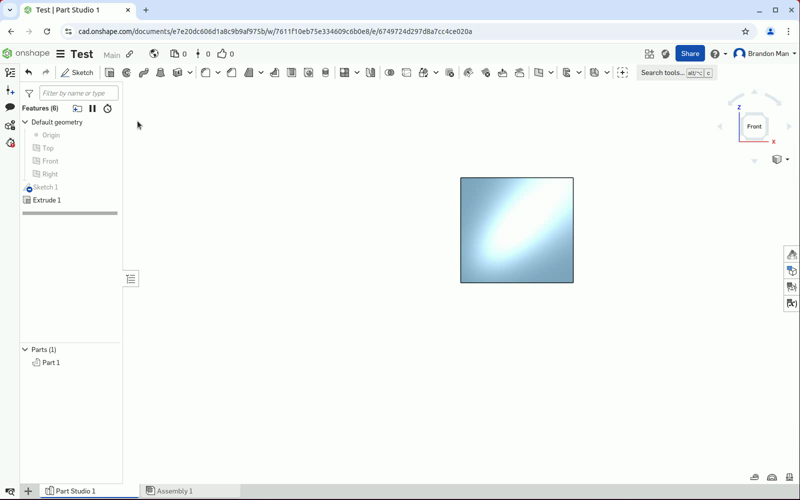
key(shift+h)
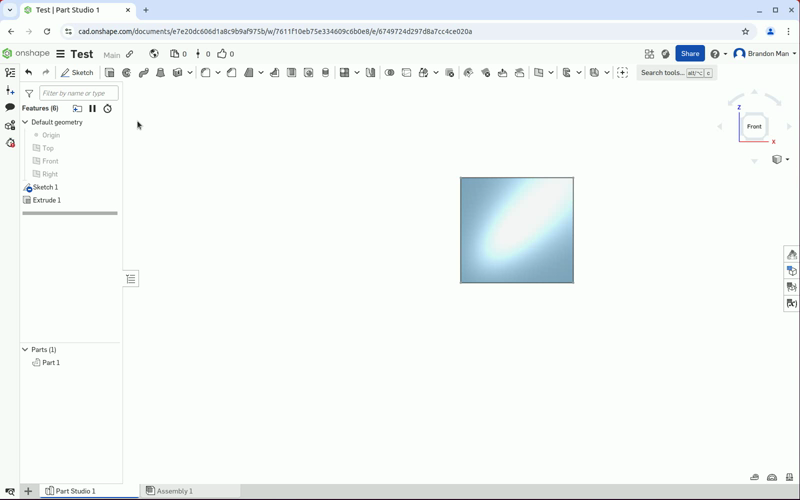
key(shift+h)
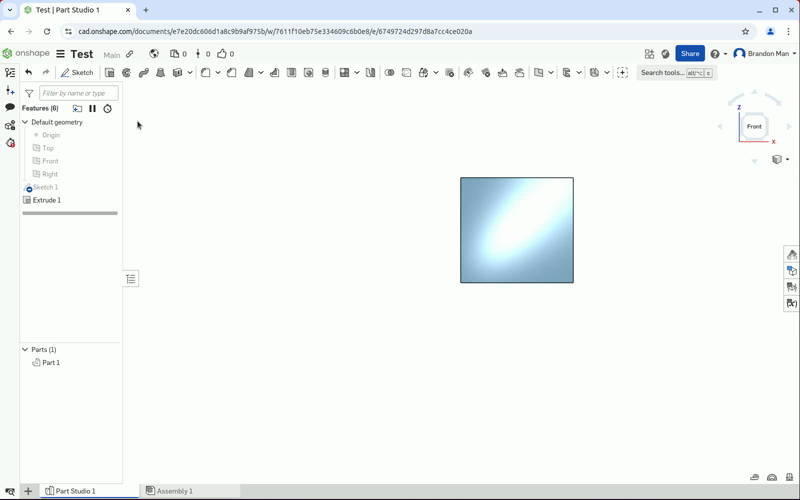
mouse_move(73, 189)
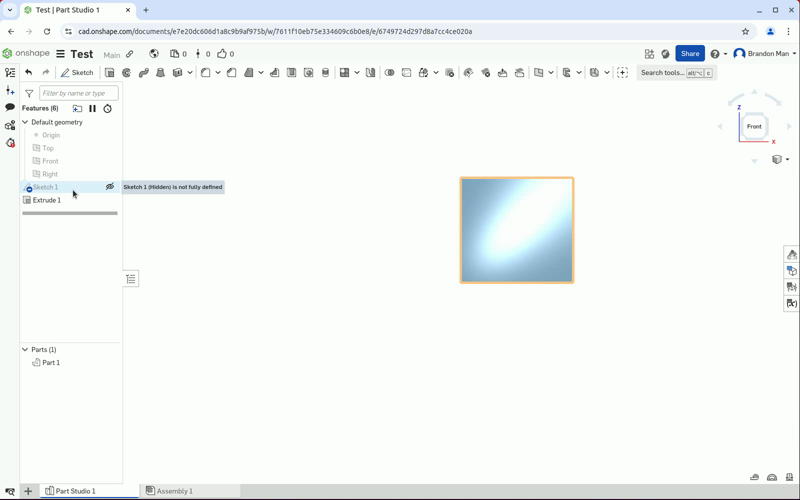
click(73, 189)
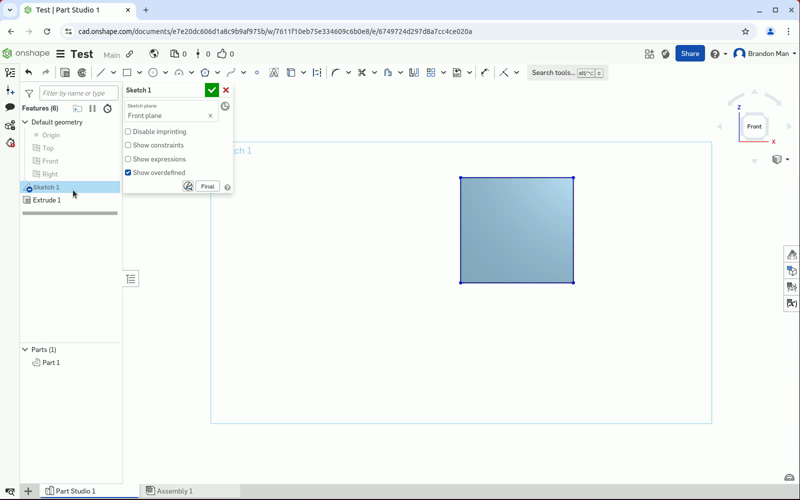
mouse_move(229, 92)
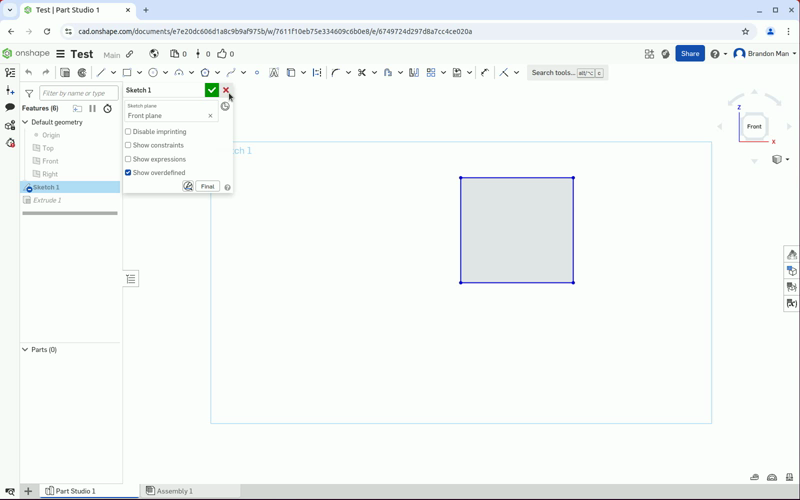
click(229, 92)
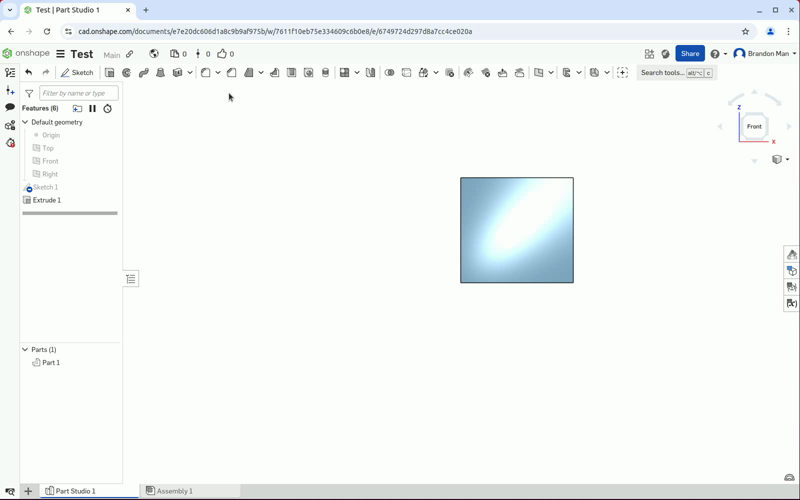
mouse_move(73, 352)
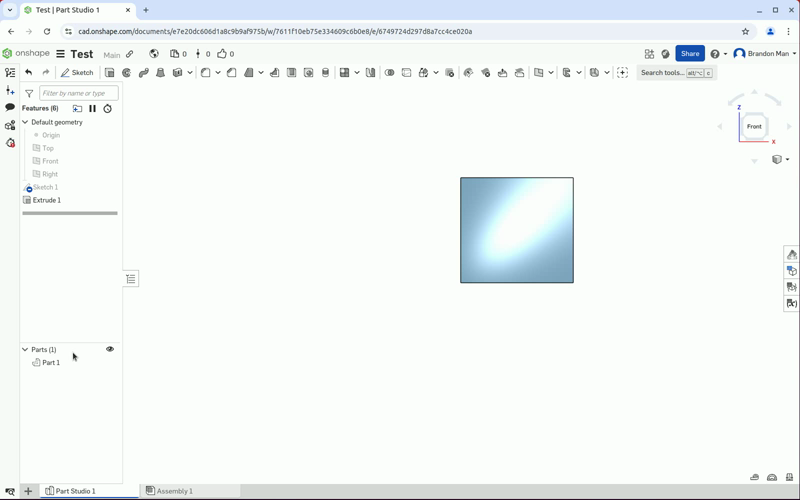
key(y)
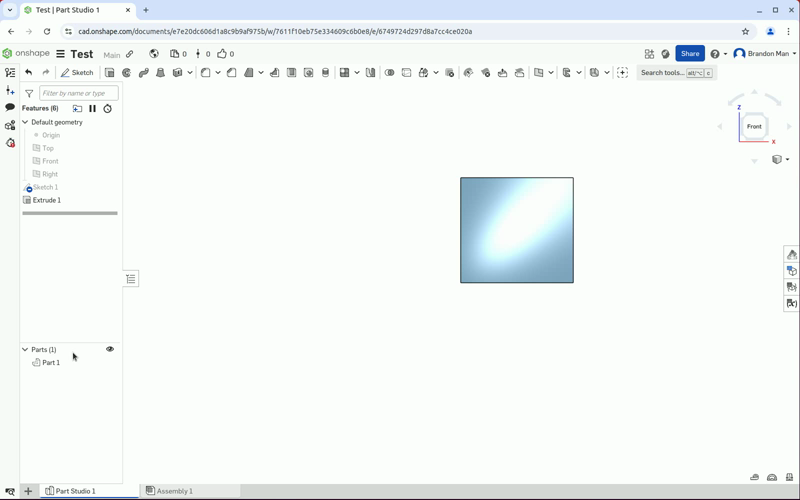
key(shift+p)
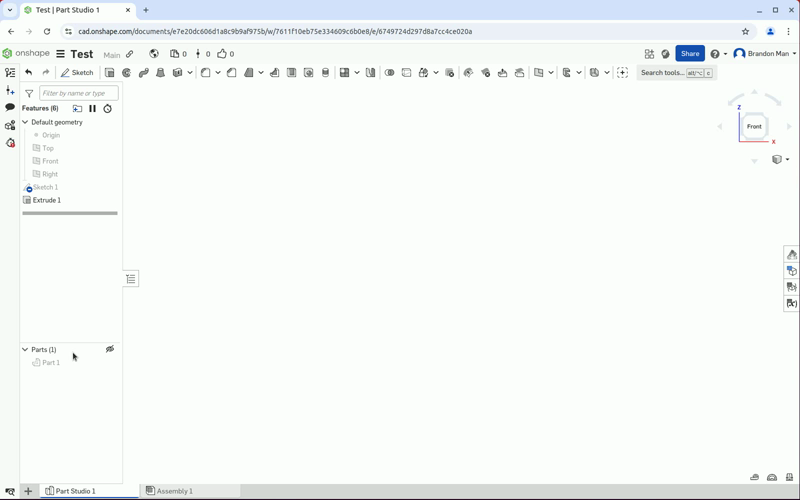
key(space)
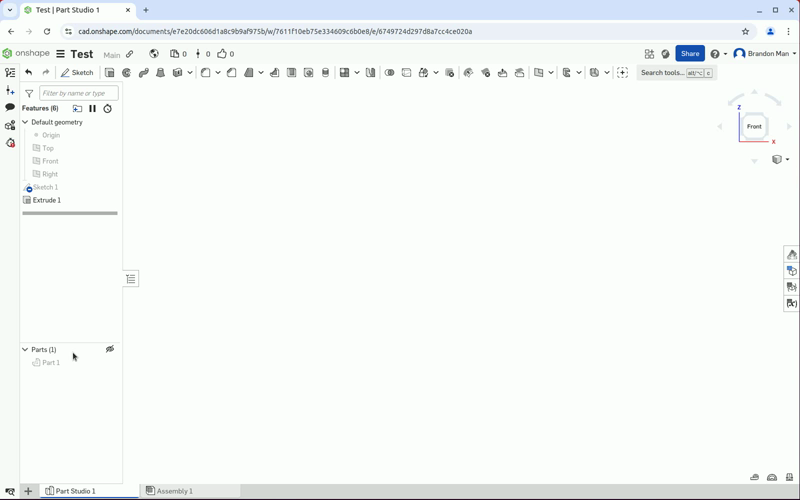
key_down(shift)
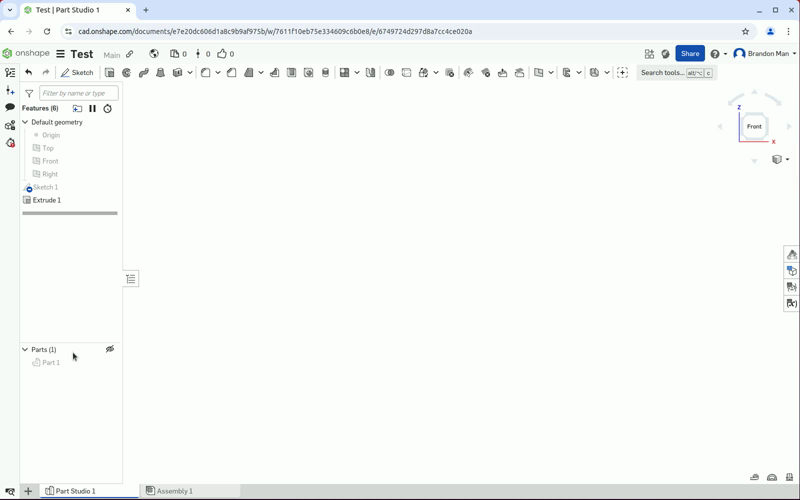
key(down)
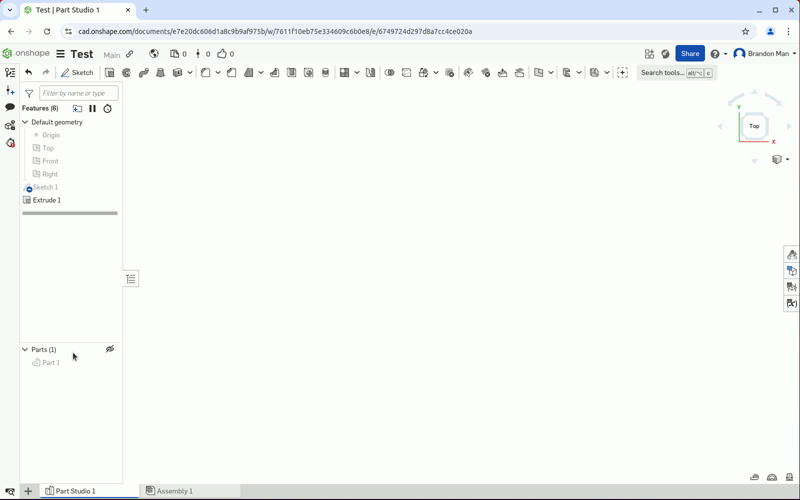
key_up(shift)
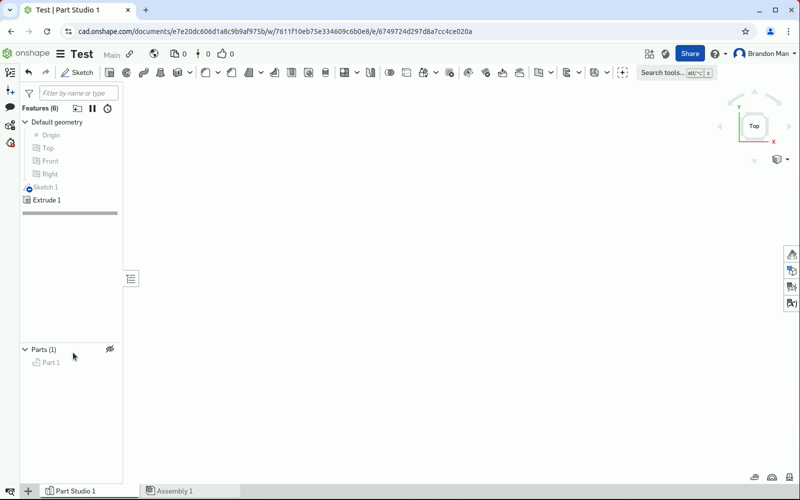
mouse_move(73, 352)
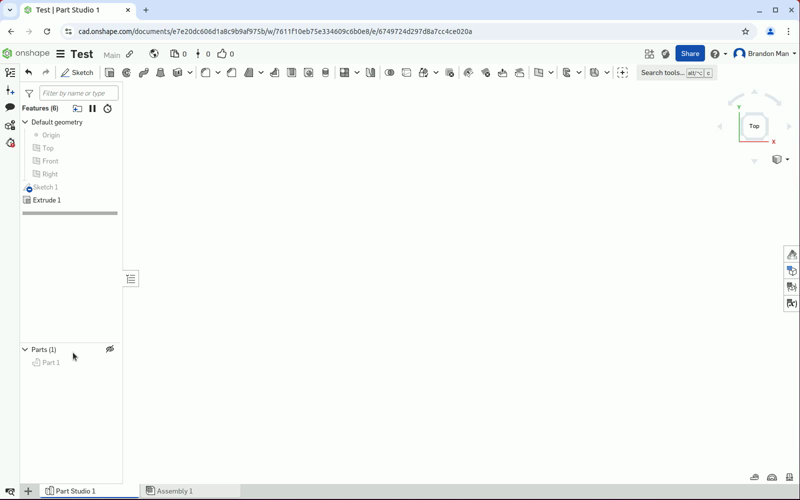
key(shift+y)
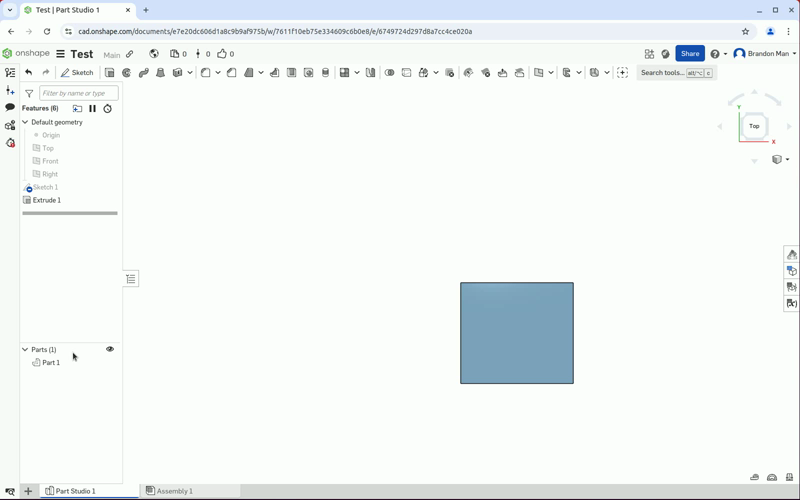
mouse_move(541, 75)
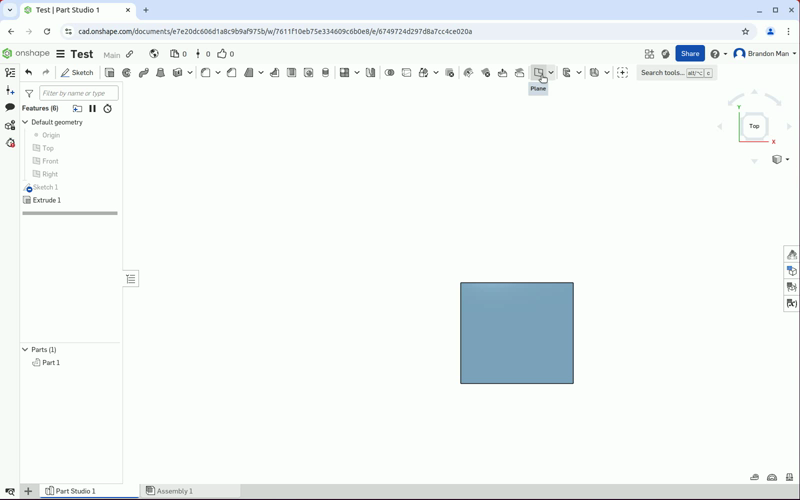
click(541, 75)
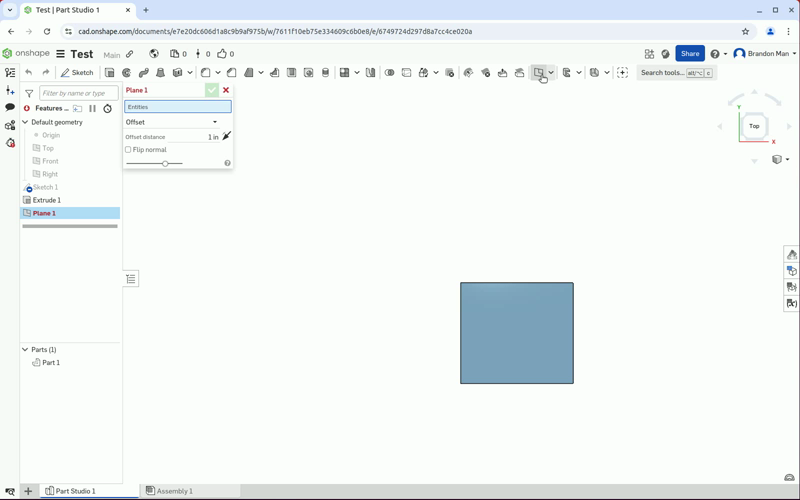
mouse_move(73, 150)
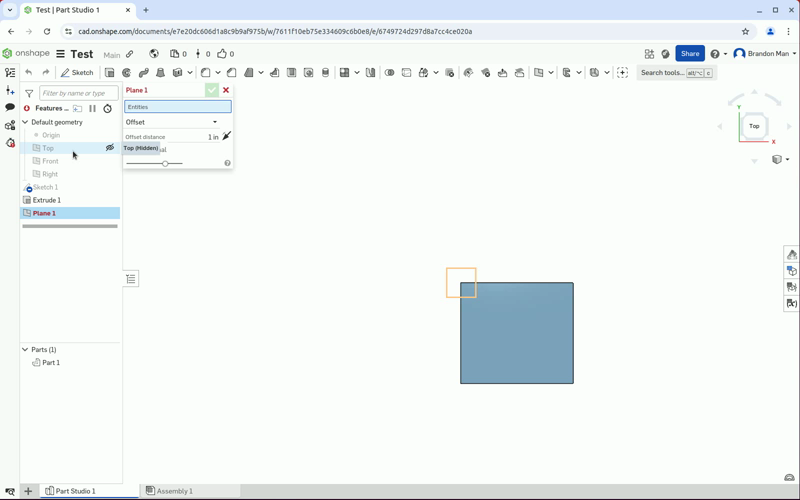
click(73, 150)
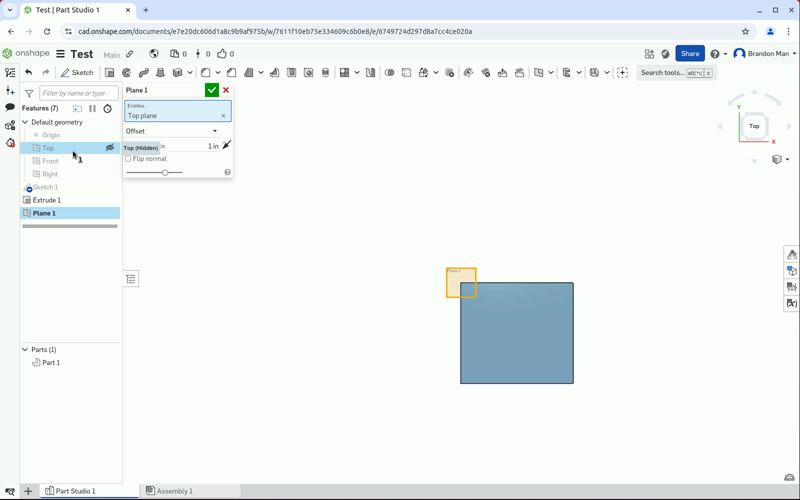
key(tab, 2)
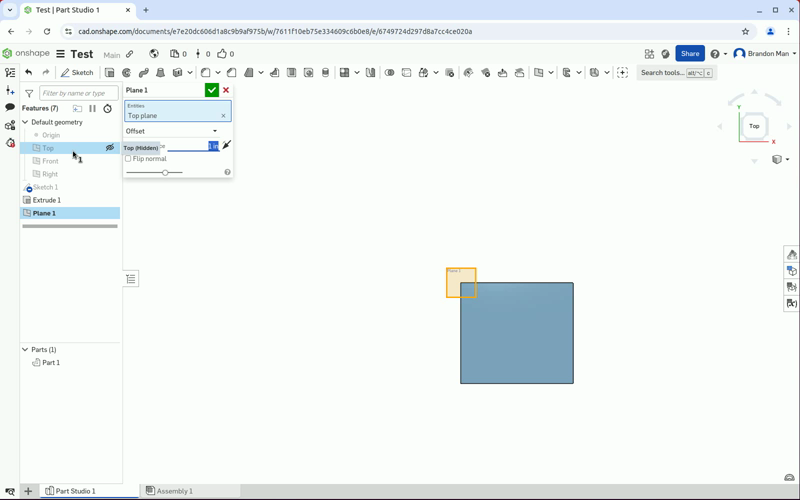
text(21.66)
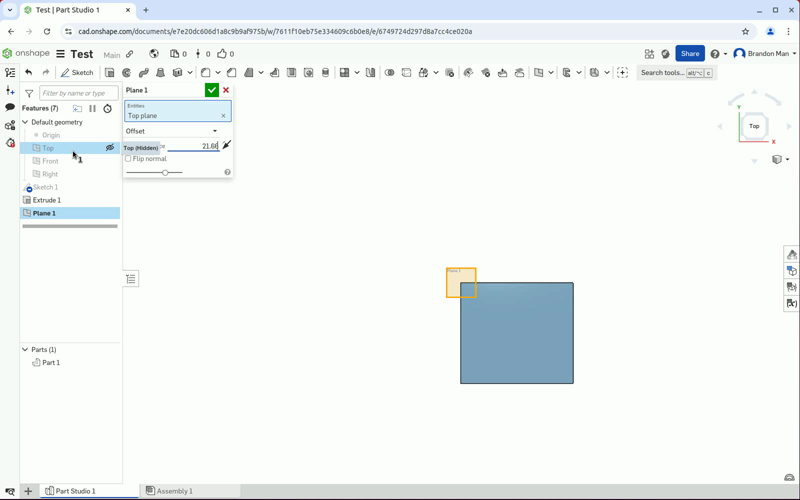
key(enter, 2)
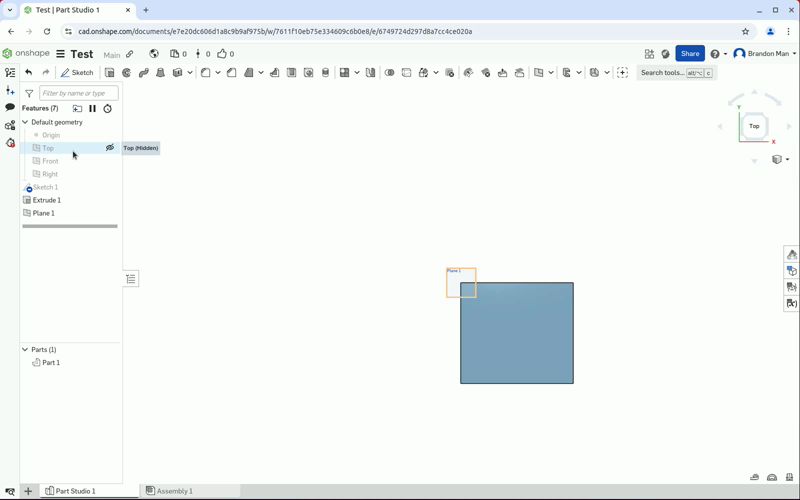
key(shift+s)
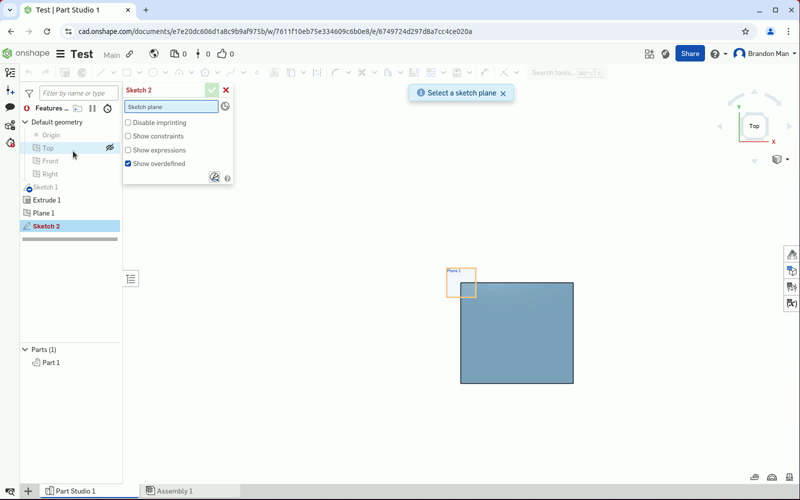
mouse_move(73, 215)
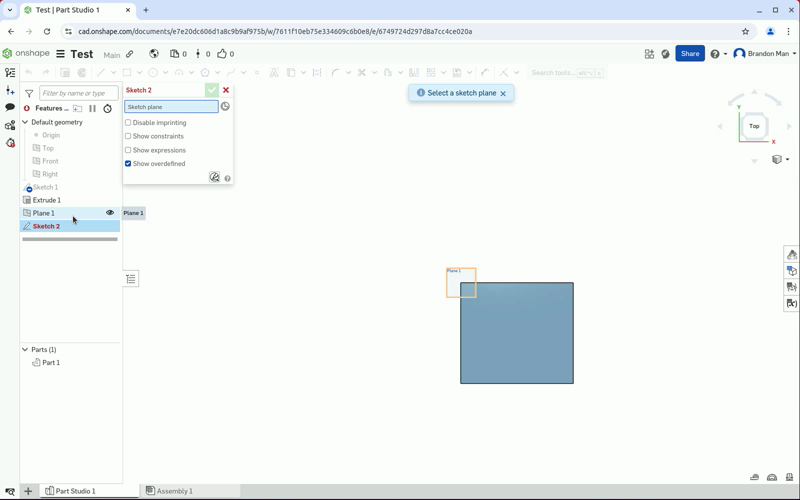
click(73, 215)
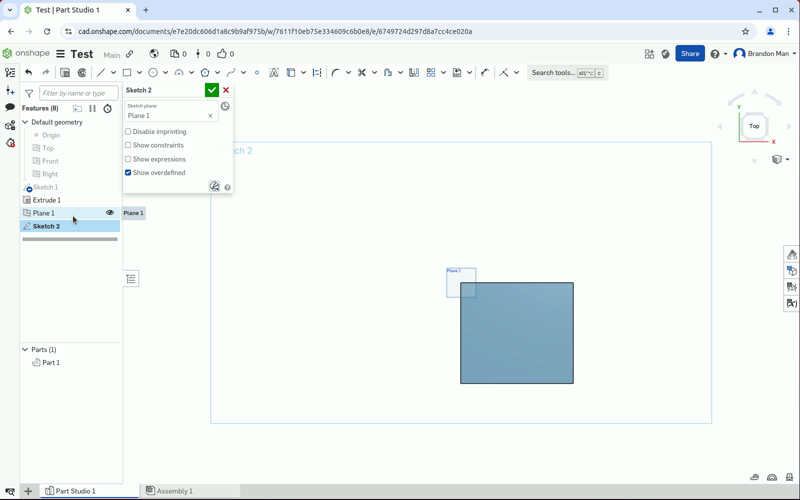
mouse_move(73, 352)
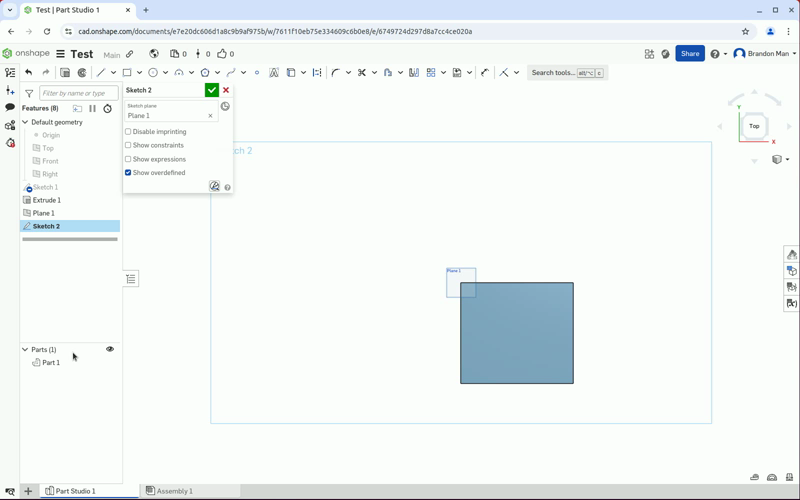
key(y)
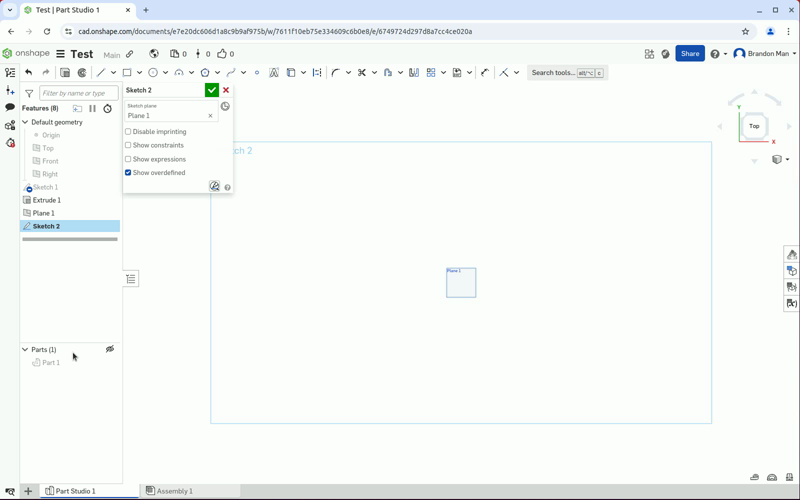
key(l)
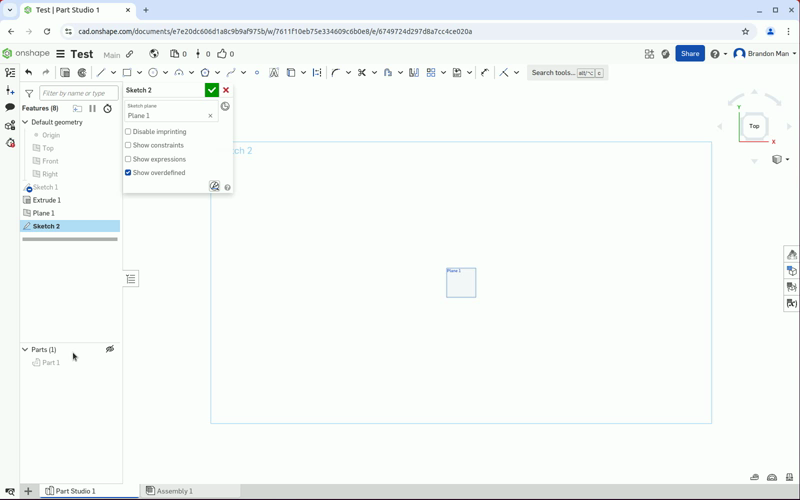
key_down(shift)
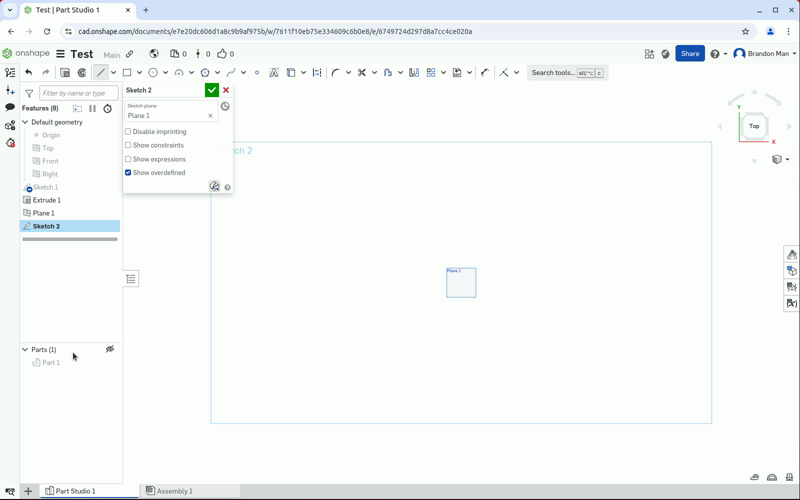
mouse_move(461, 382)
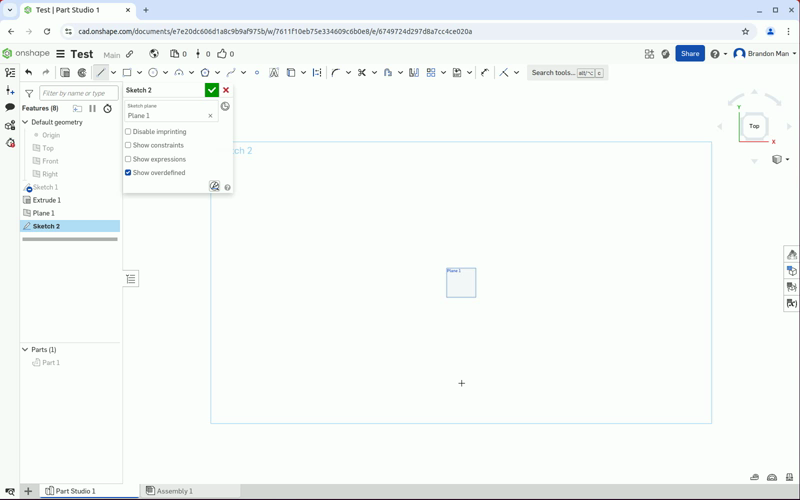
click(461, 382)
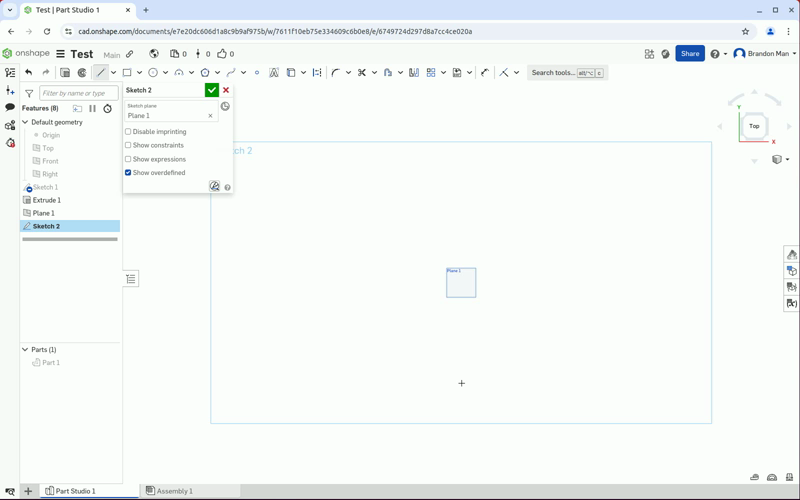
key_up(shift)
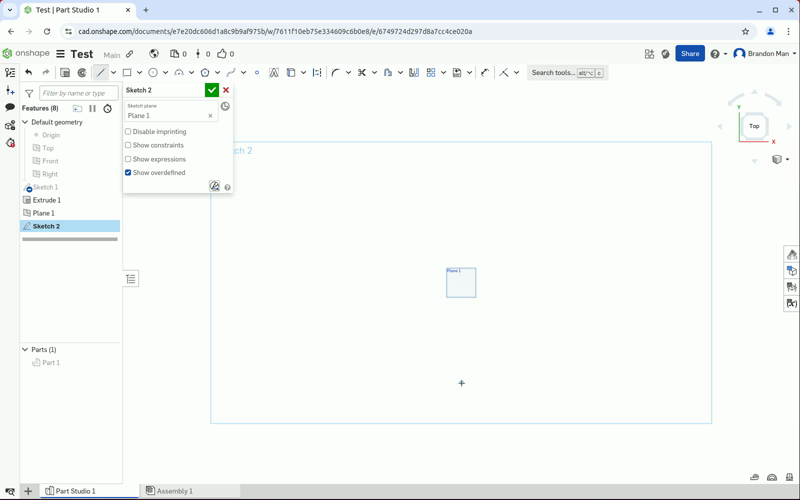
key_down(shift)
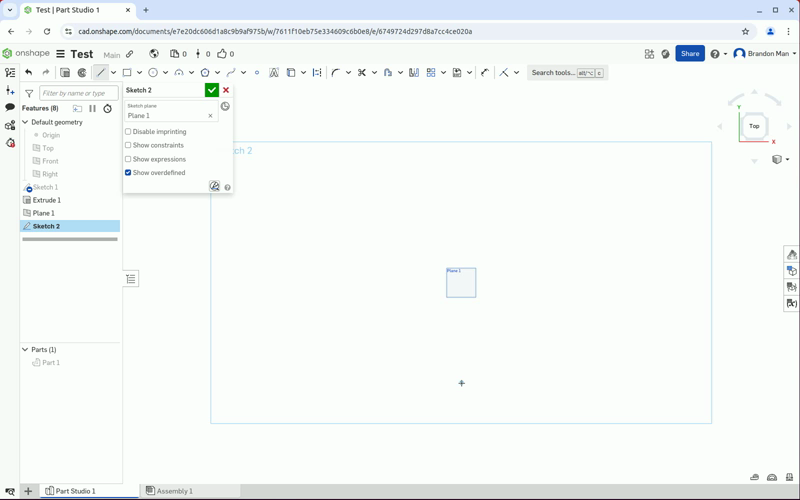
mouse_move(572, 382)
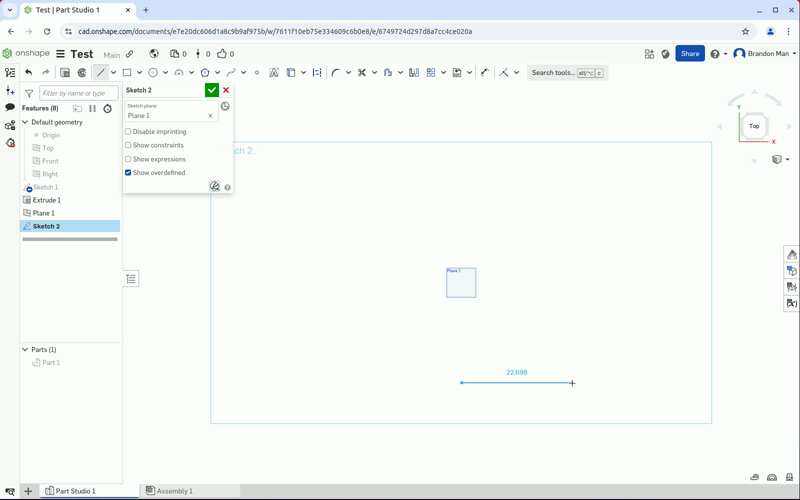
click(572, 382)
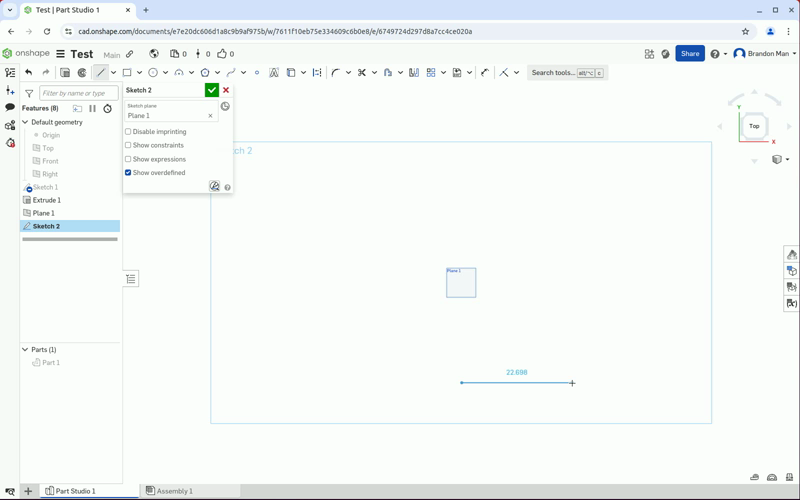
key_up(shift)
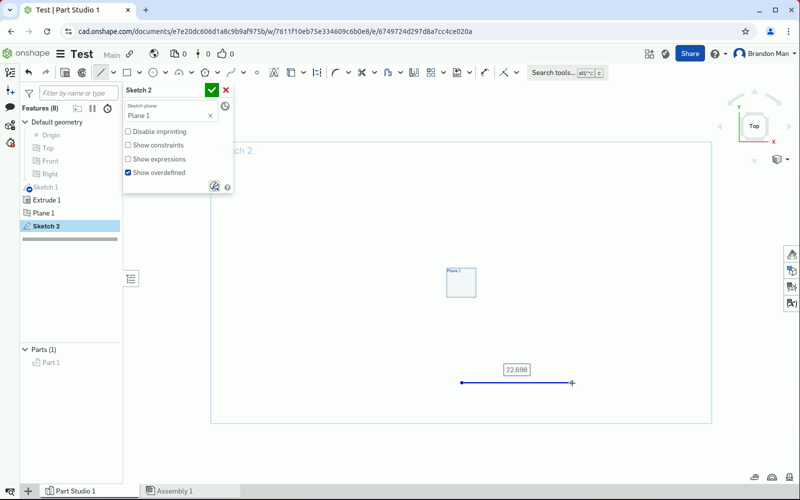
key_down(shift)
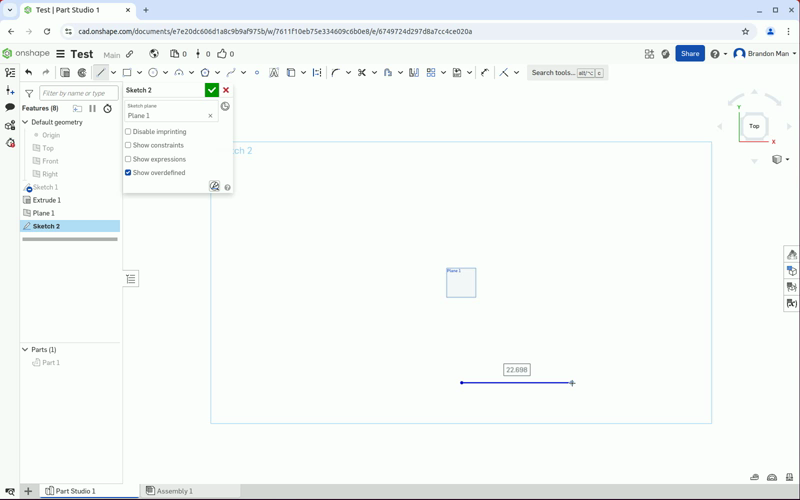
mouse_move(572, 283)
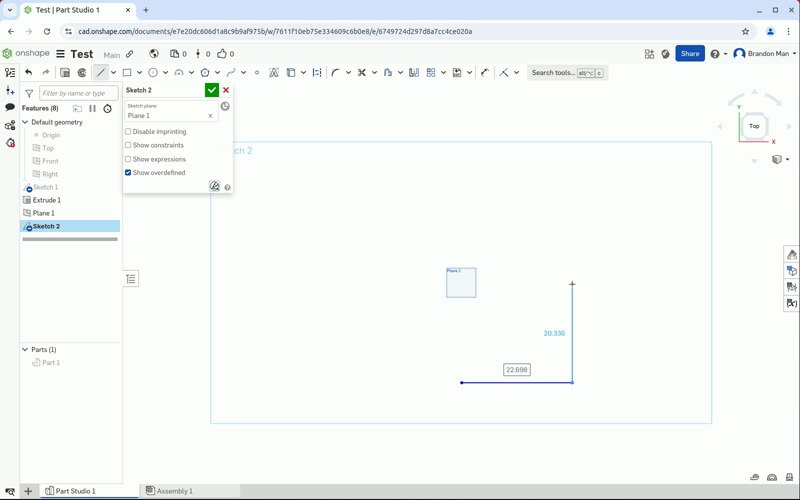
click(572, 283)
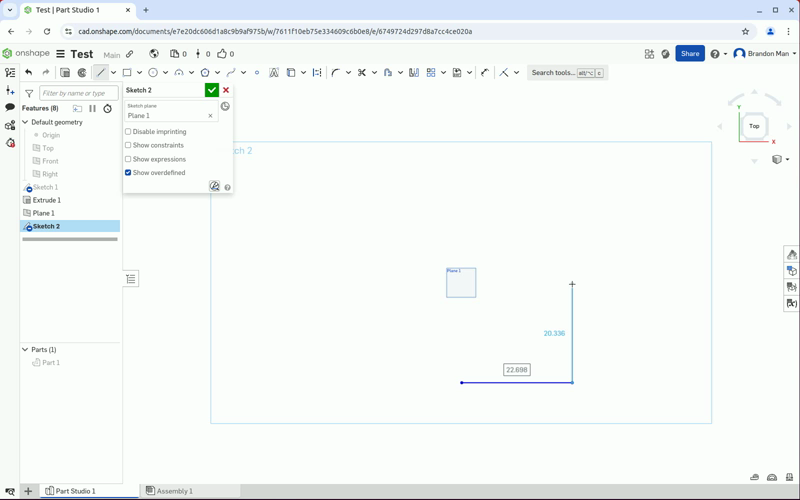
key_up(shift)
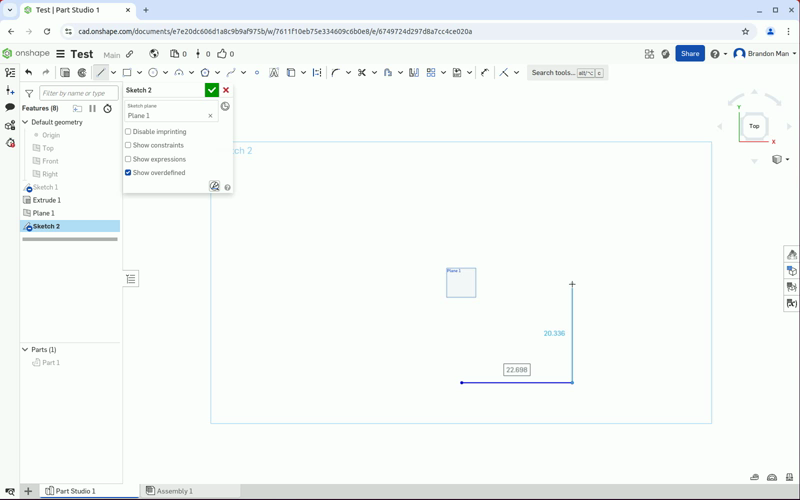
key_down(shift)
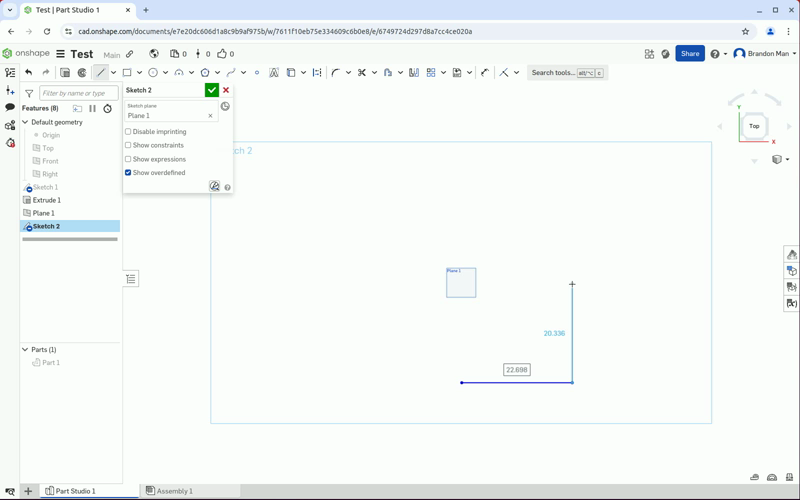
mouse_move(461, 283)
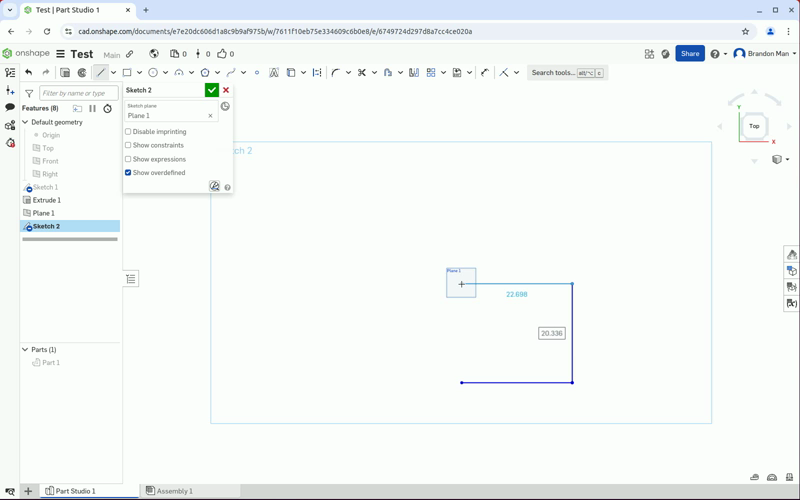
click(461, 283)
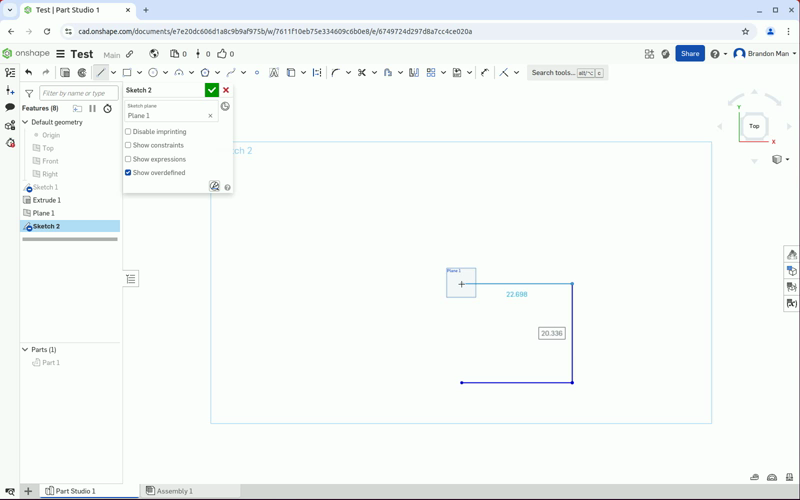
key_up(shift)
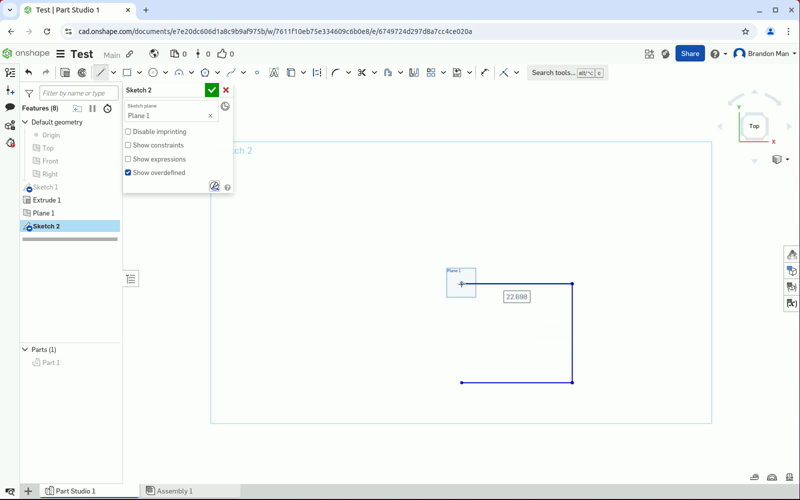
key_down(shift)
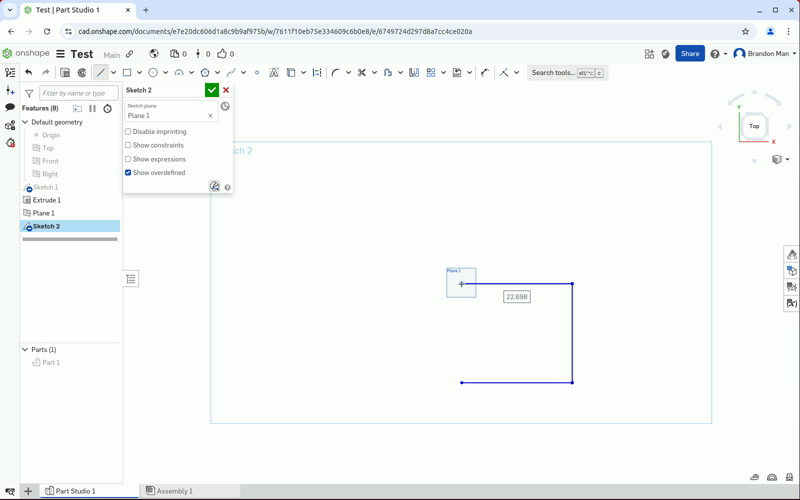
mouse_move(461, 382)
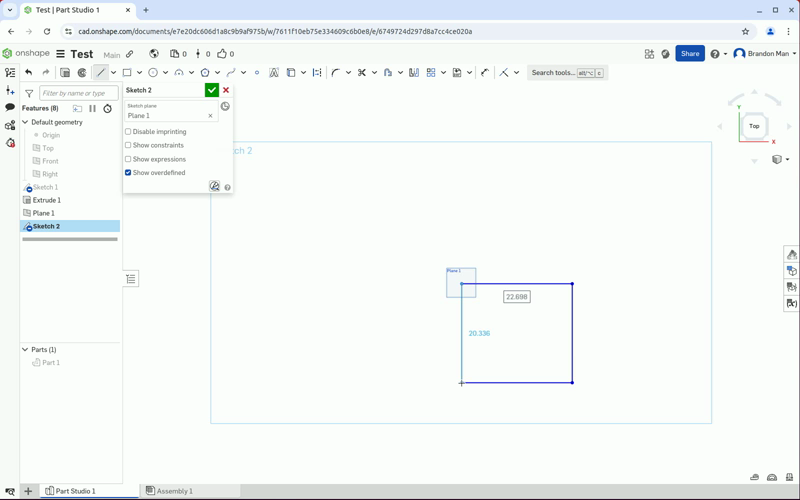
key_up(shift)
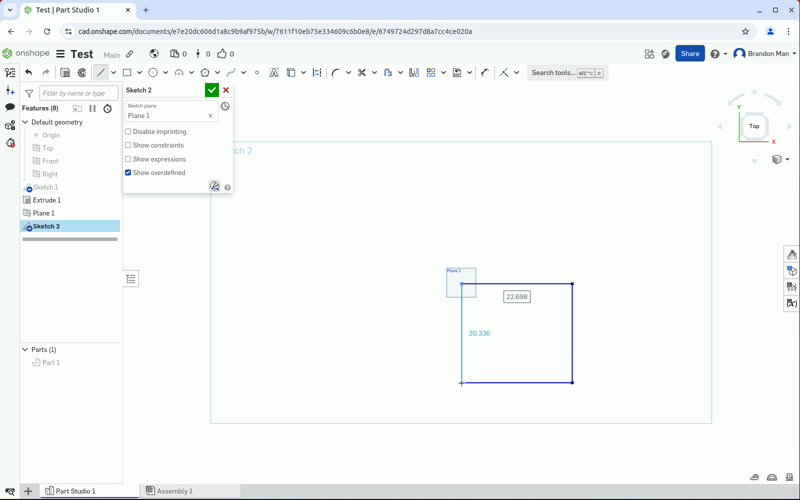
click(461, 382)
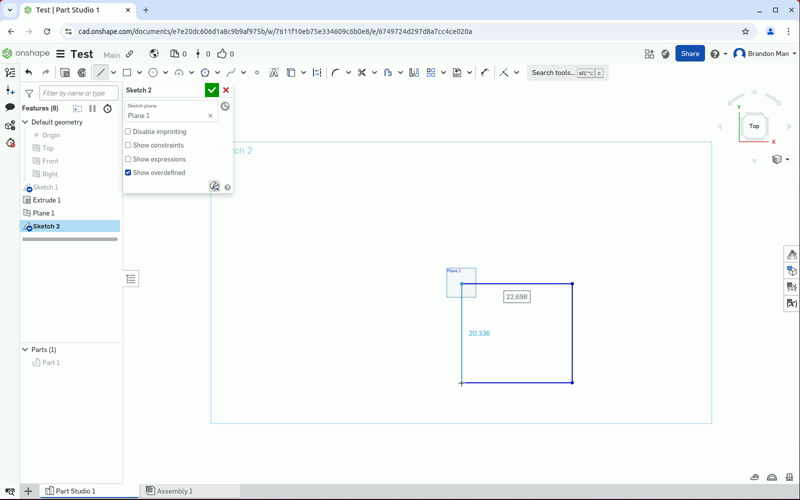
key(esc)
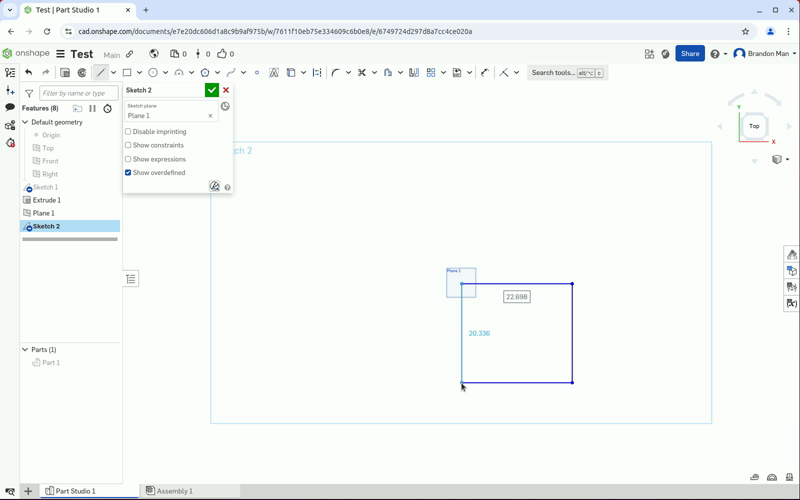
mouse_move(474, 338)
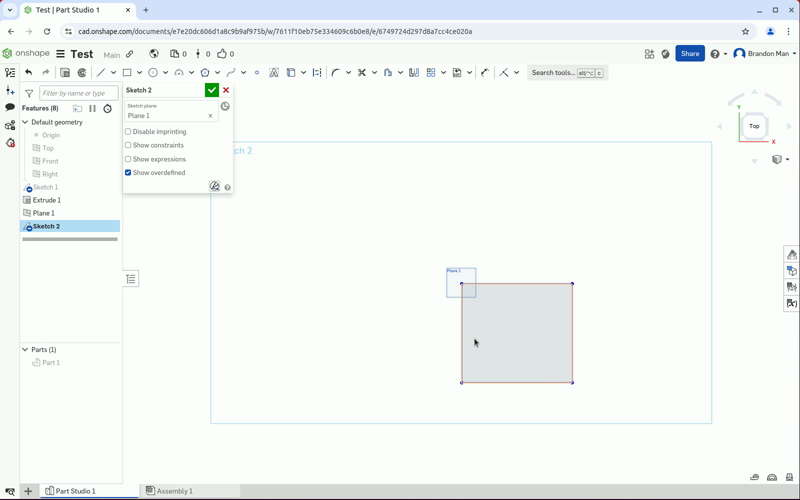
click(474, 338)
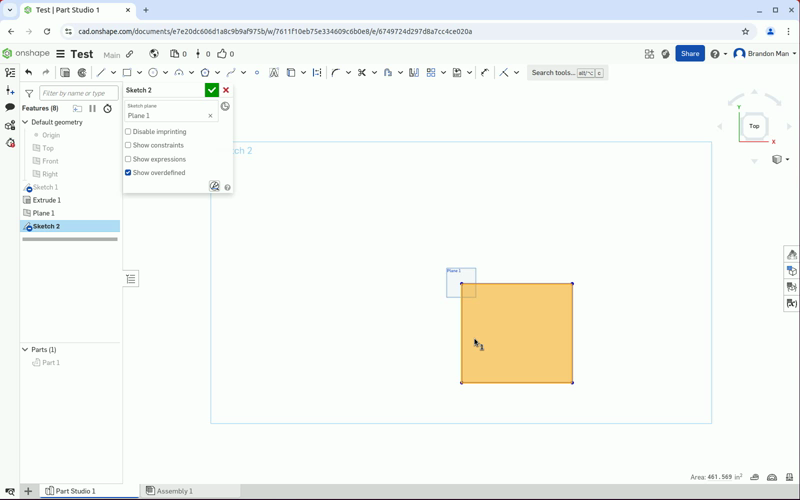
mouse_move(73, 352)
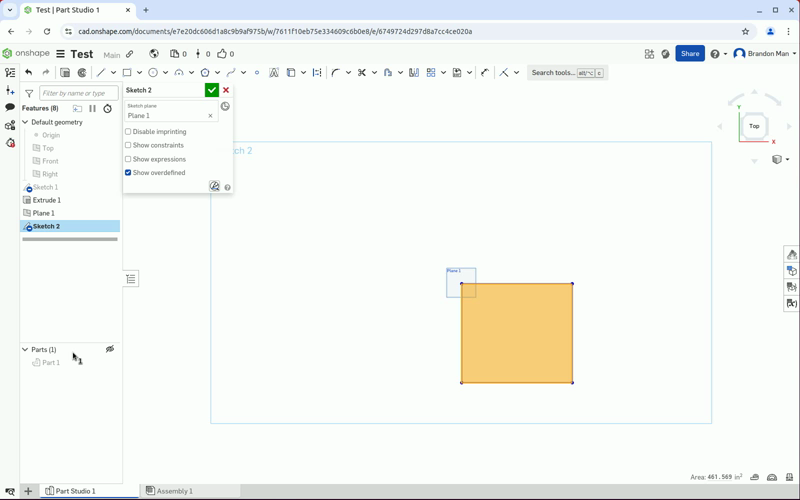
key(shift+y)
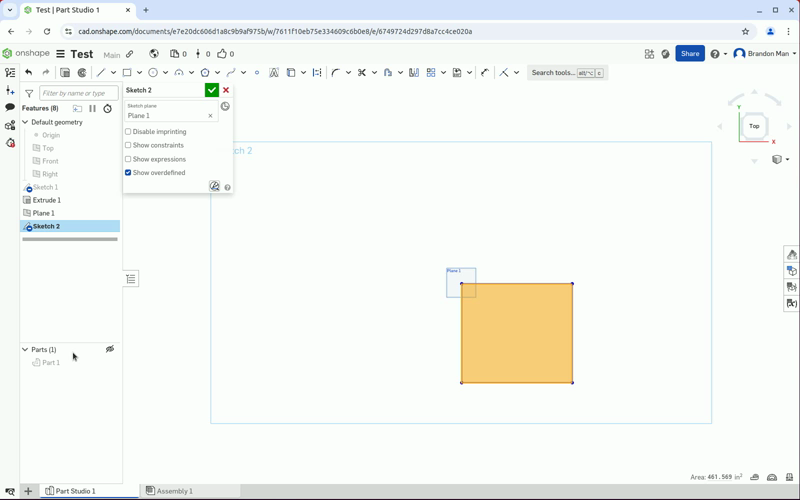
key(shift+e)
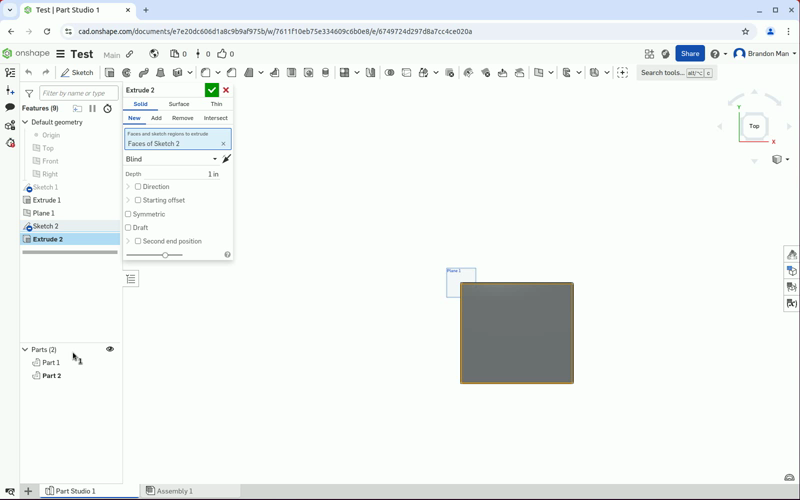
mouse_move(143, 106)
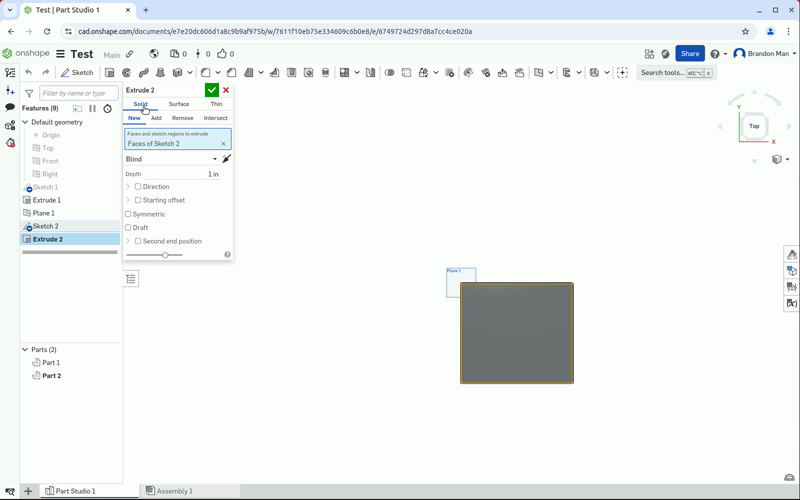
click(143, 106)
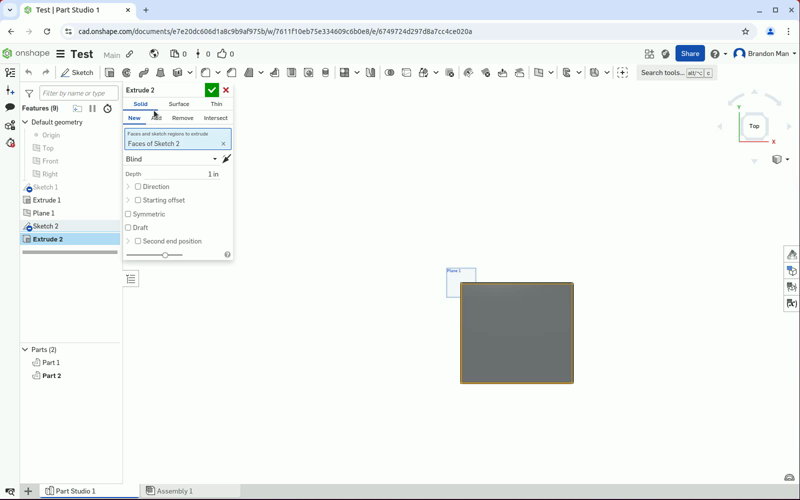
mouse_move(186, 120)
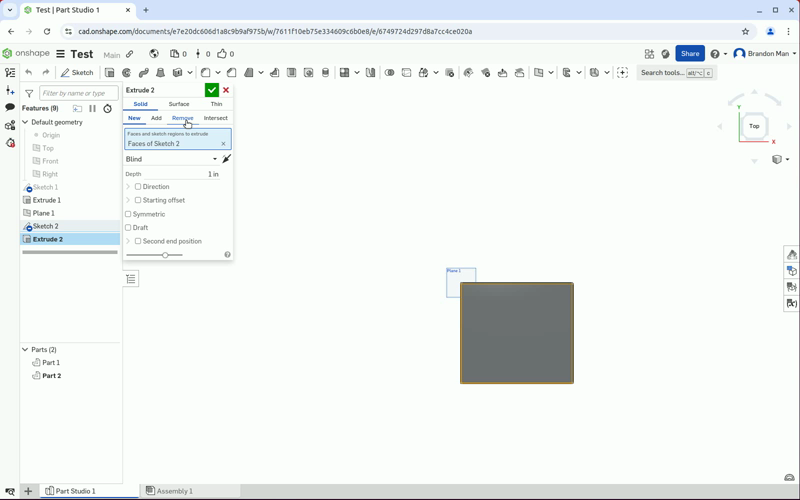
click(186, 120)
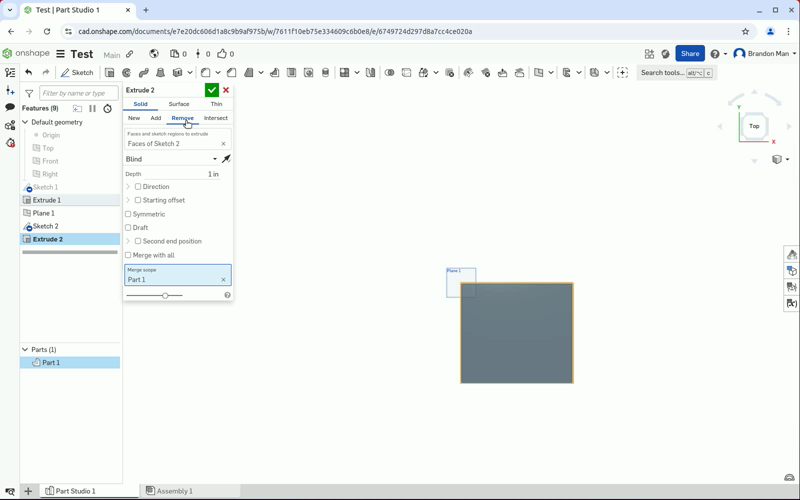
key(tab, 4)
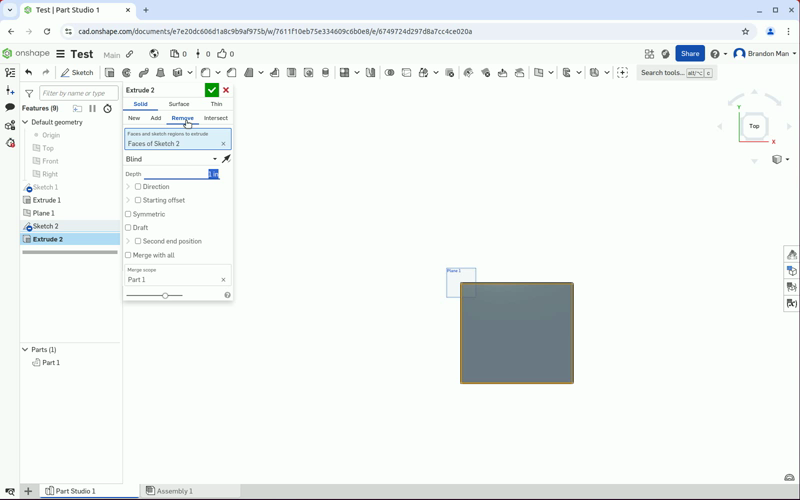
text(21.423)
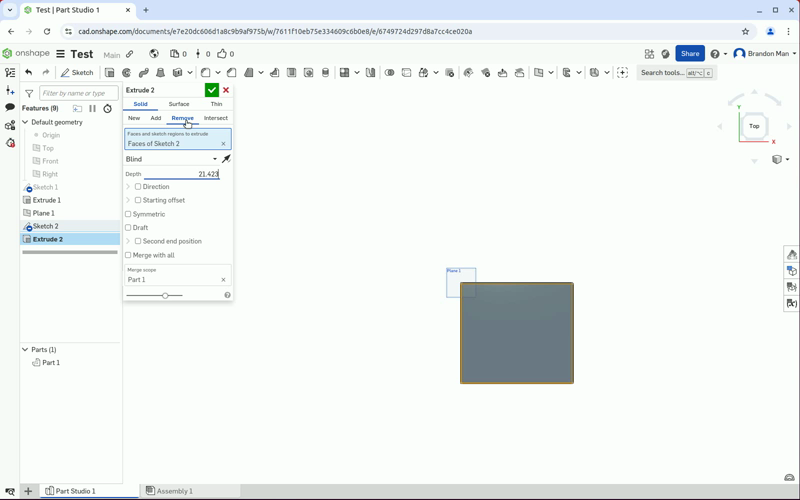
key(tab, 6)
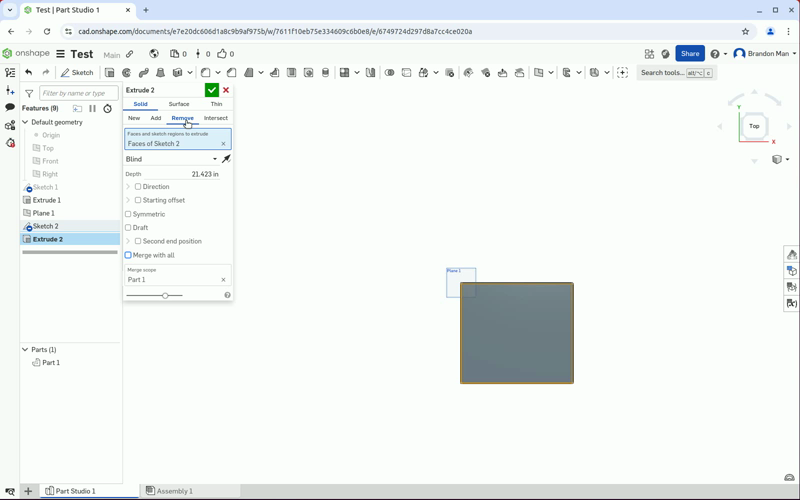
key(space)
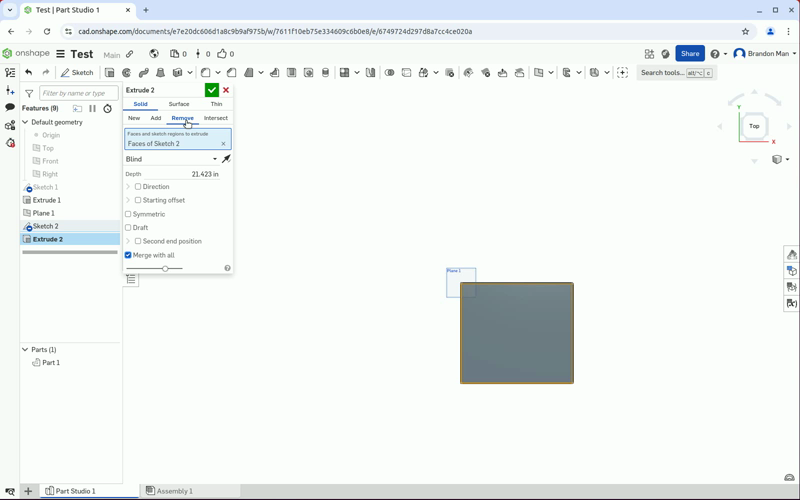
key(enter)
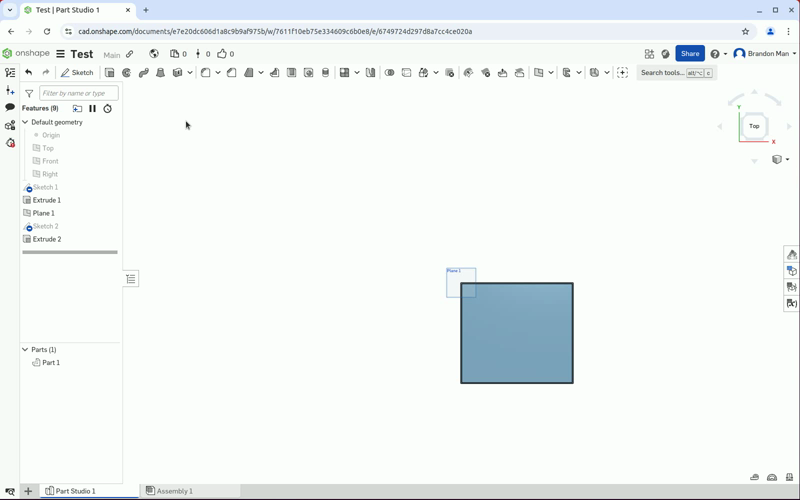
key(shift+h)
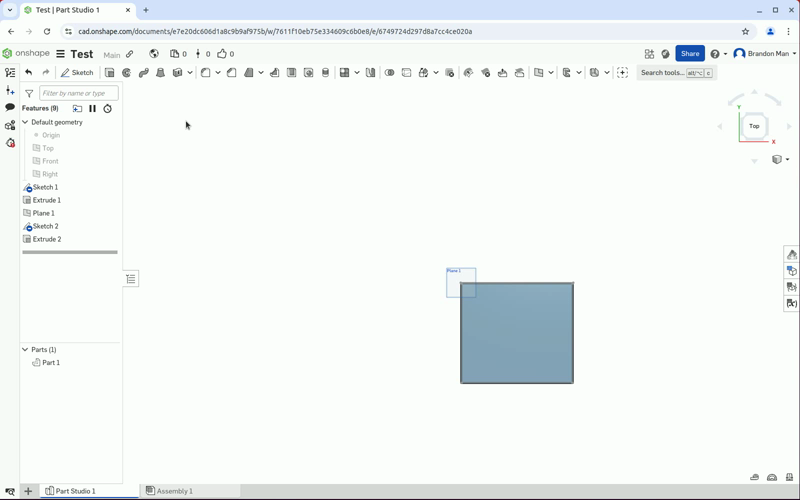
key(shift+h)
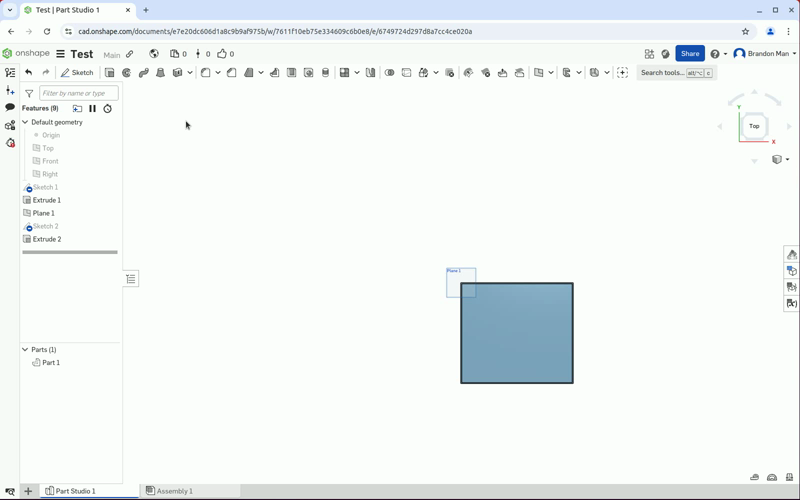
mouse_move(73, 189)
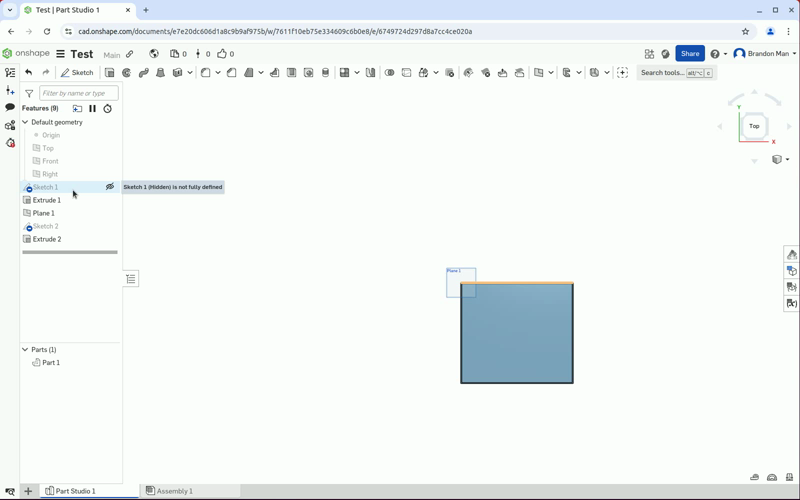
click(73, 189)
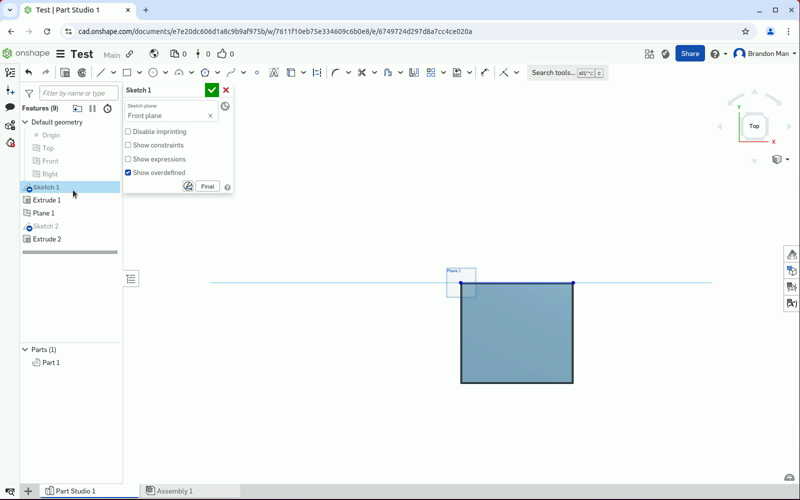
mouse_move(229, 92)
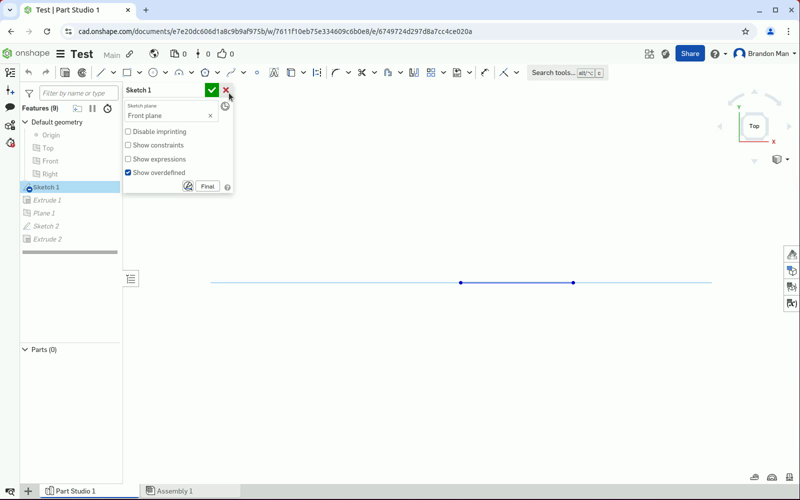
click(229, 92)
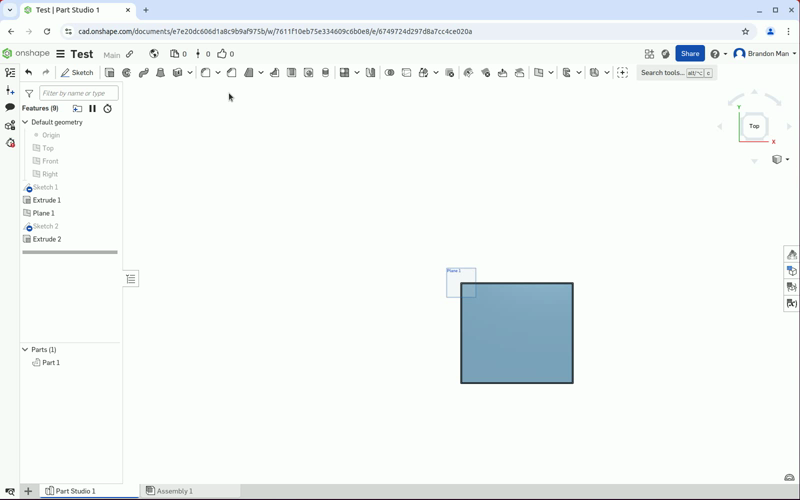
mouse_move(73, 352)
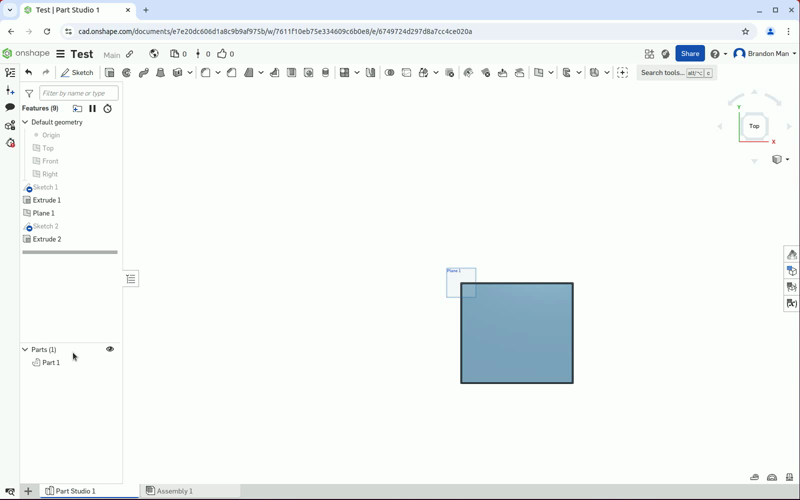
key(y)
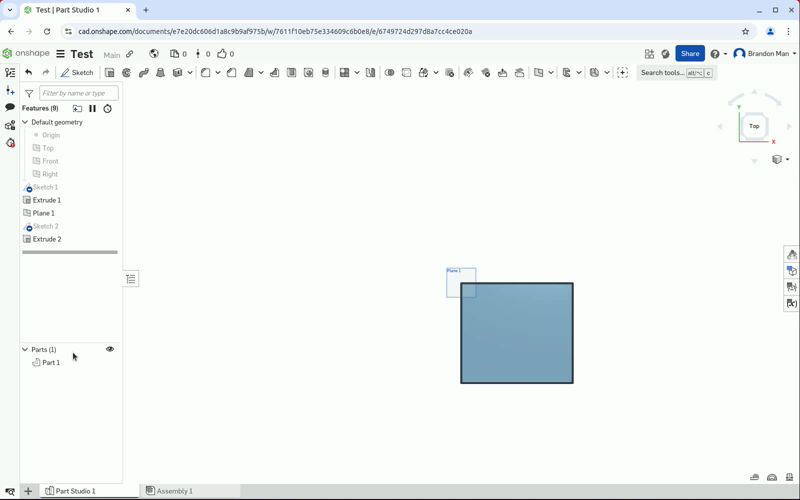
key(shift+p)
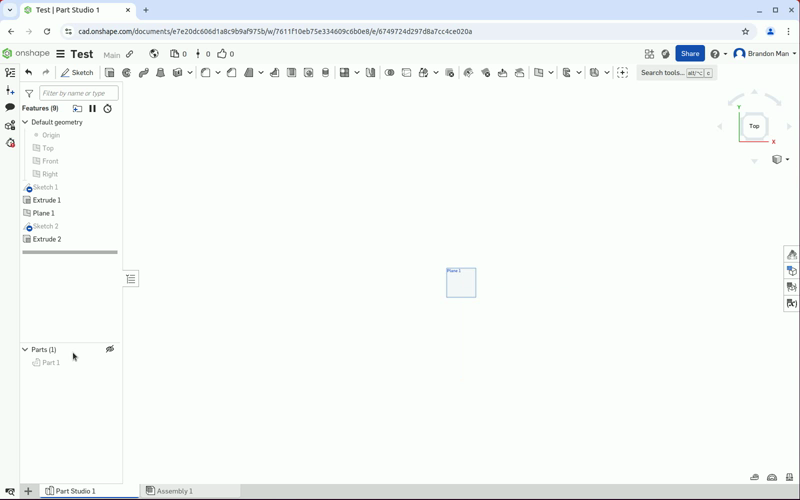
key(space)
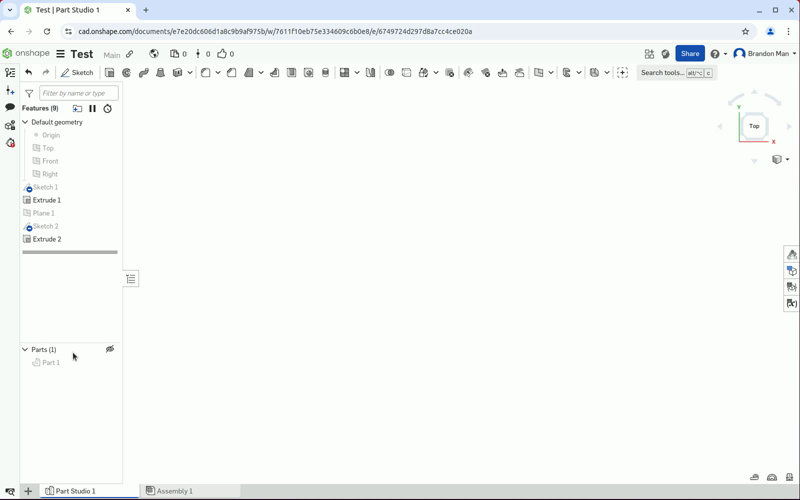
key_down(shift)
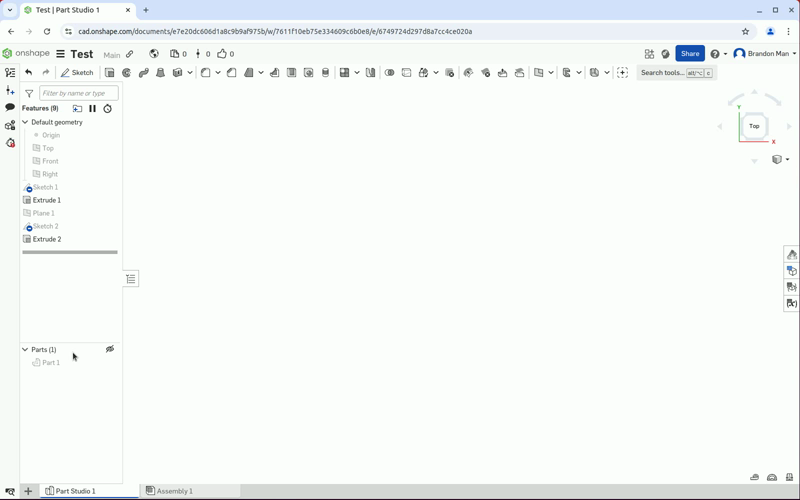
key(up)
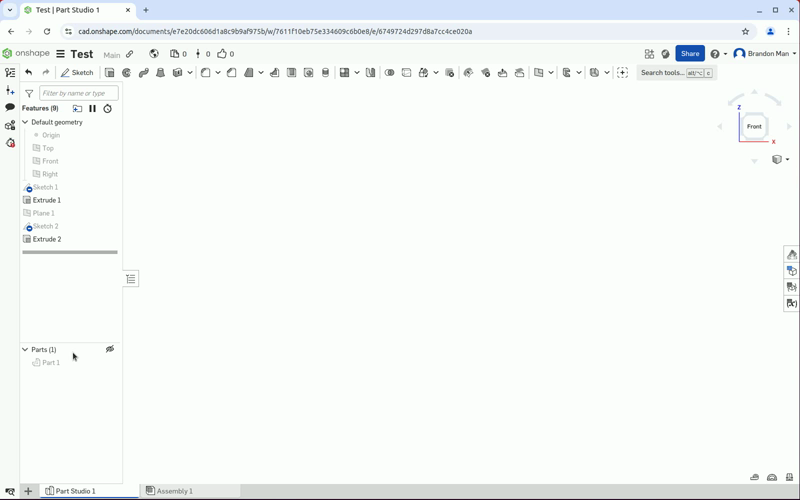
key_up(shift)
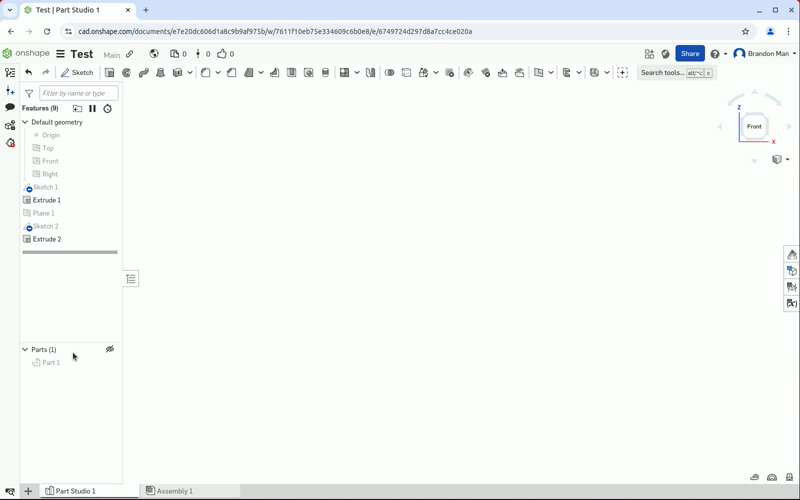
mouse_move(73, 352)
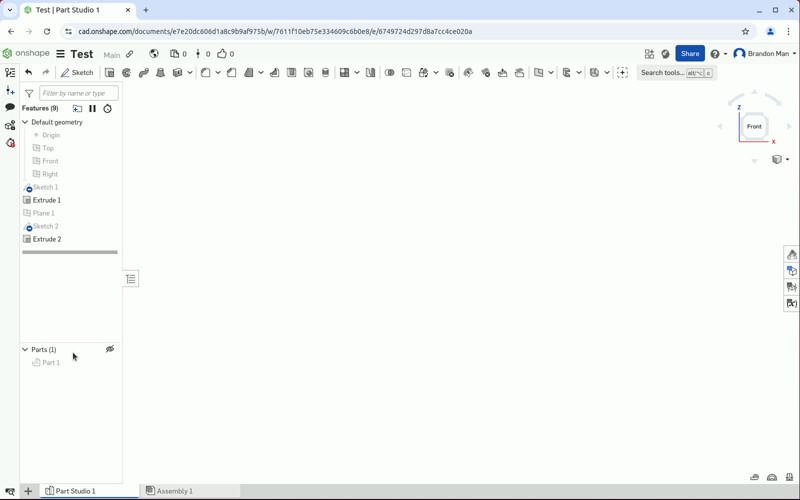
key(shift+y)
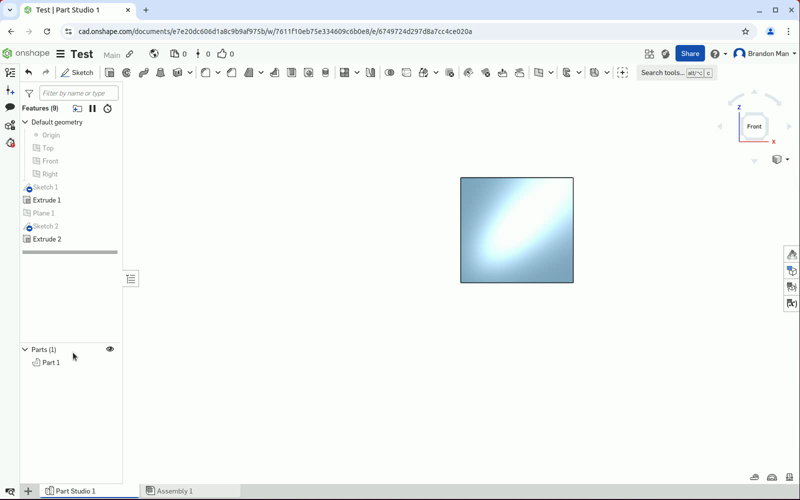
mouse_move(541, 75)
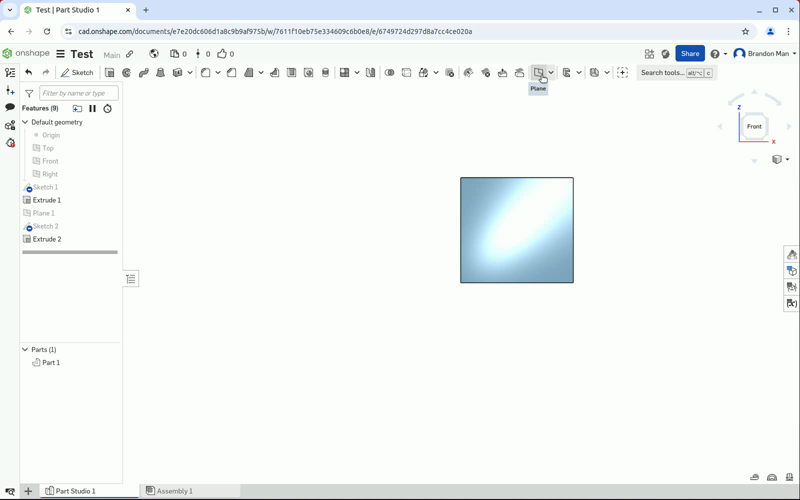
click(541, 75)
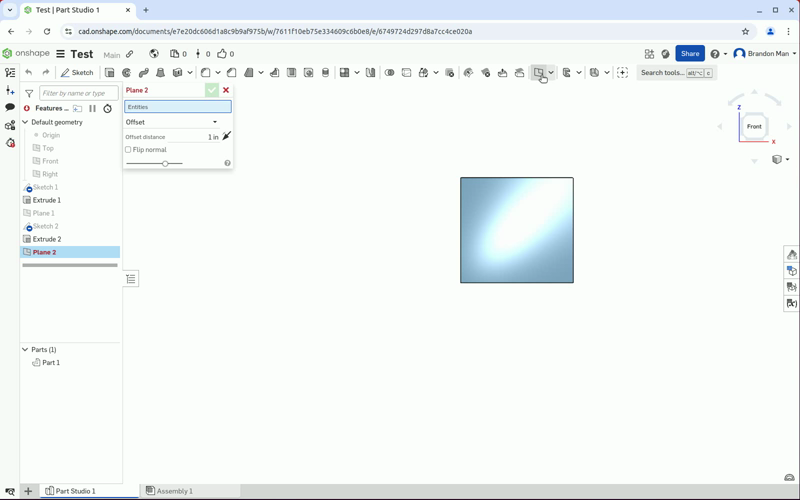
mouse_move(73, 163)
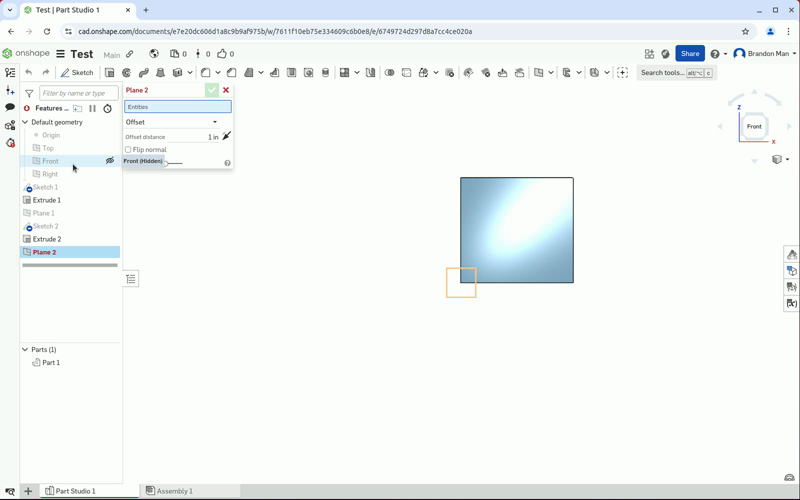
click(73, 163)
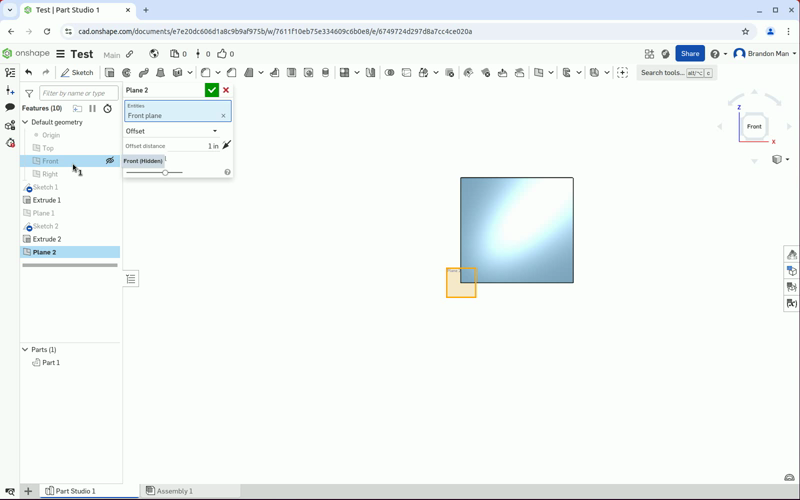
key(tab, 2)
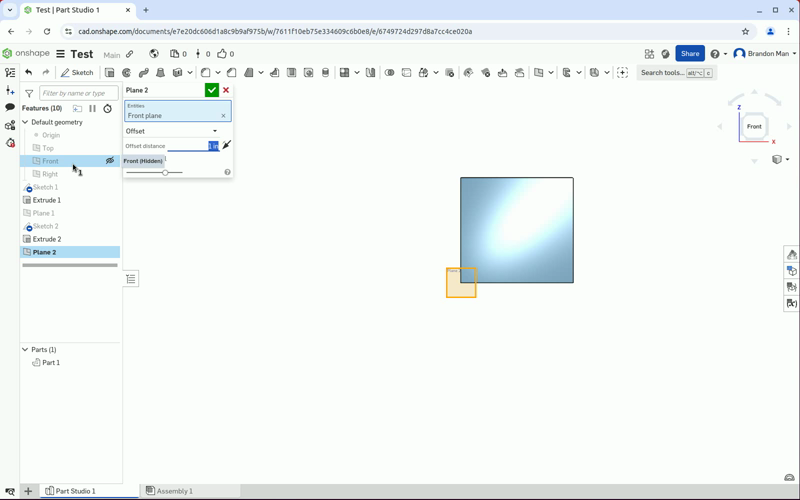
text(20.705)
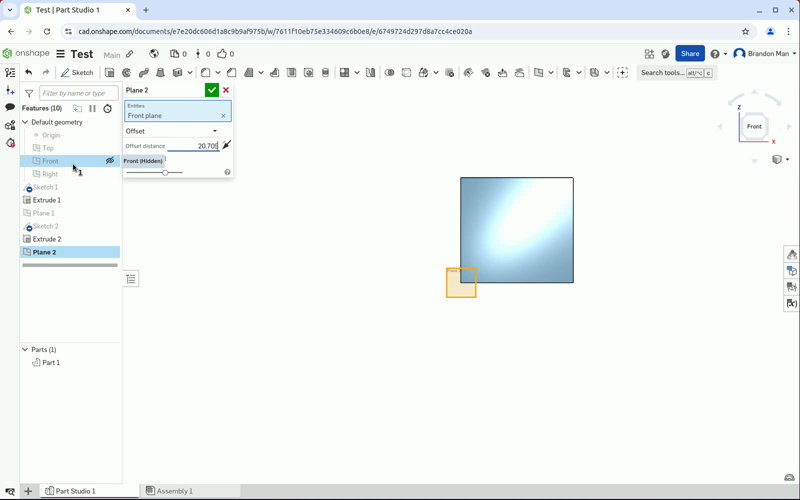
key(enter, 2)
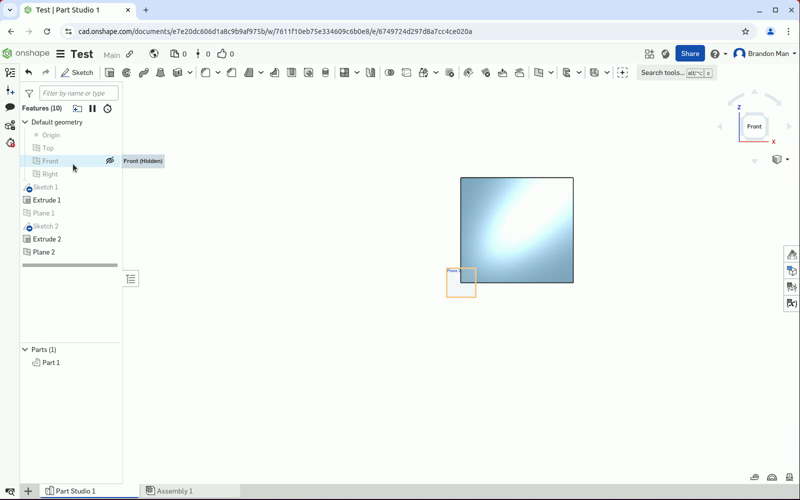
key(shift+s)
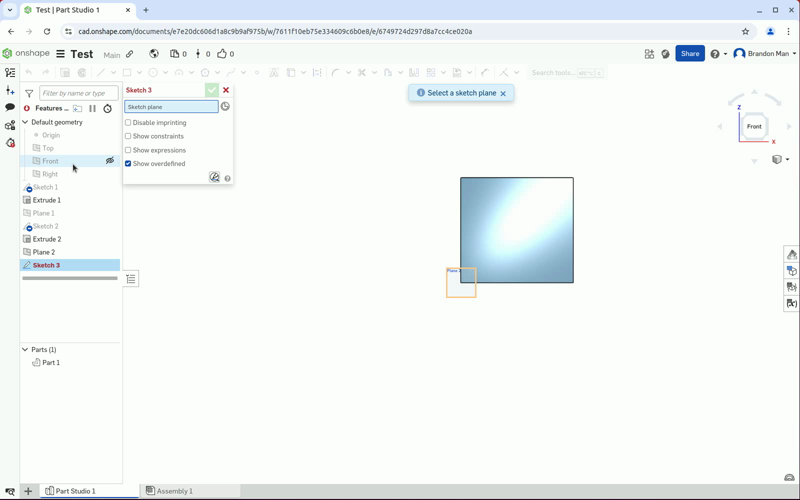
mouse_move(73, 254)
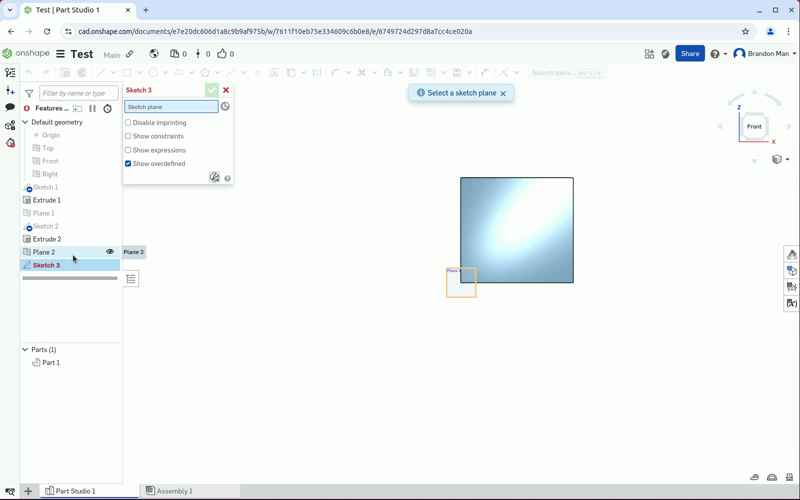
click(73, 254)
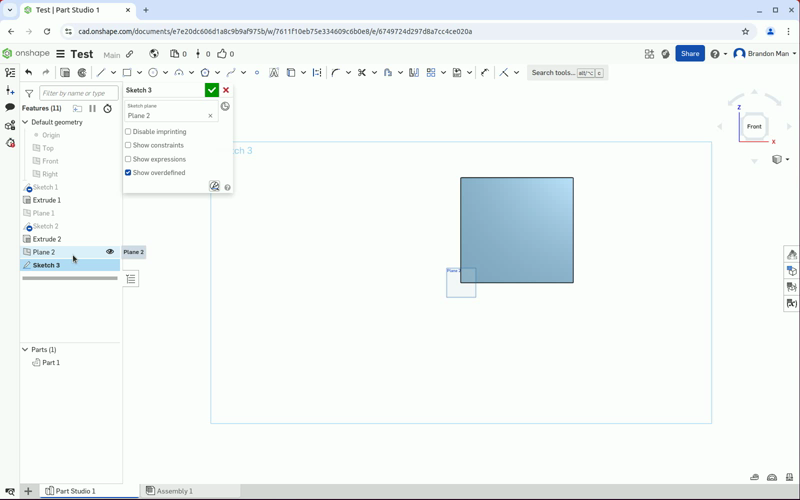
mouse_move(73, 352)
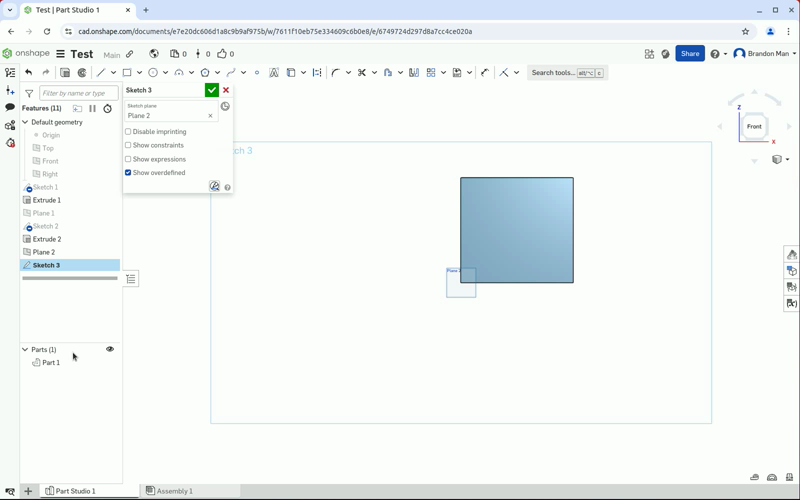
key(y)
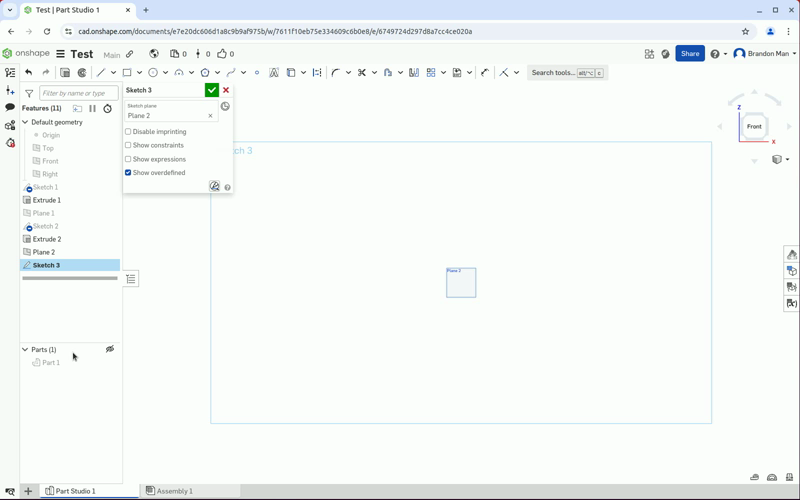
key(l)
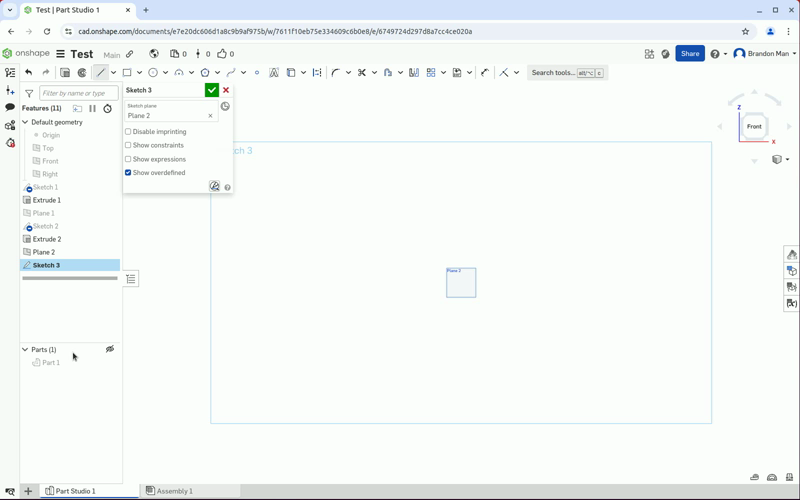
key_down(shift)
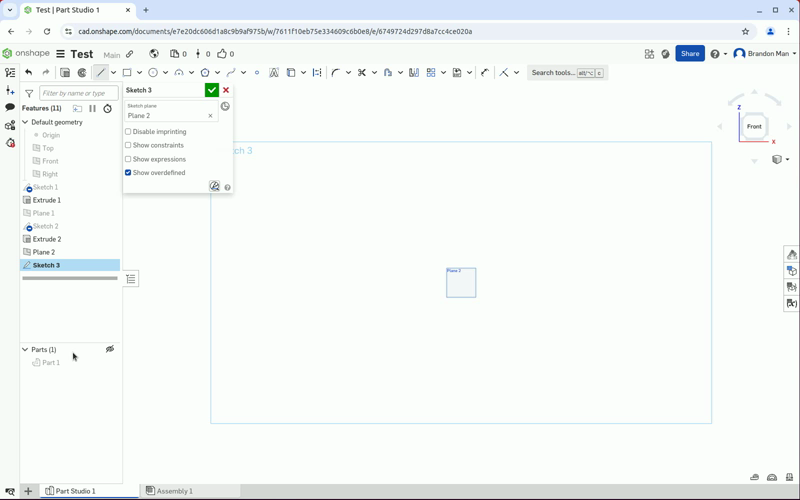
mouse_move(467, 281)
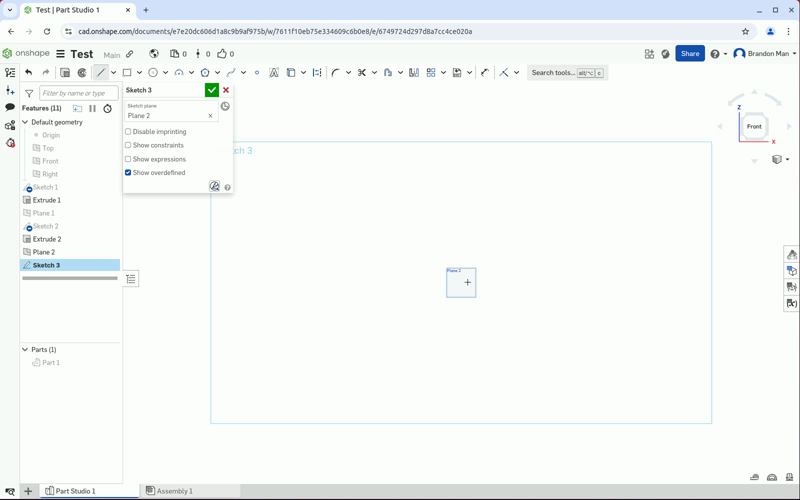
click(467, 281)
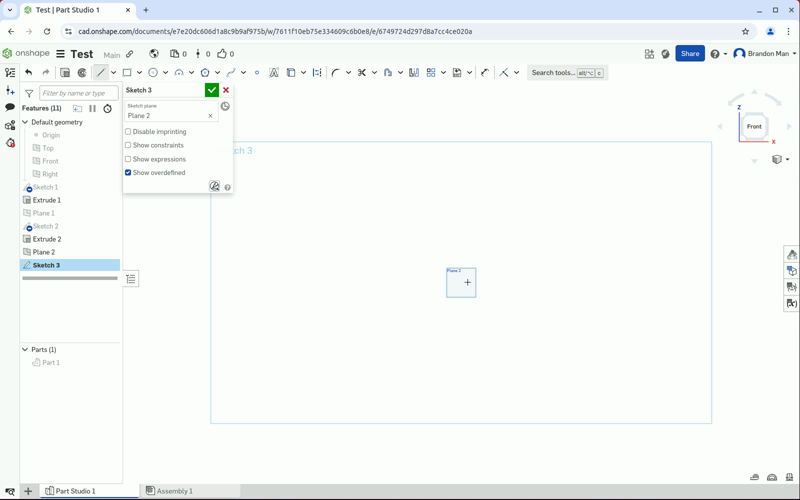
key_up(shift)
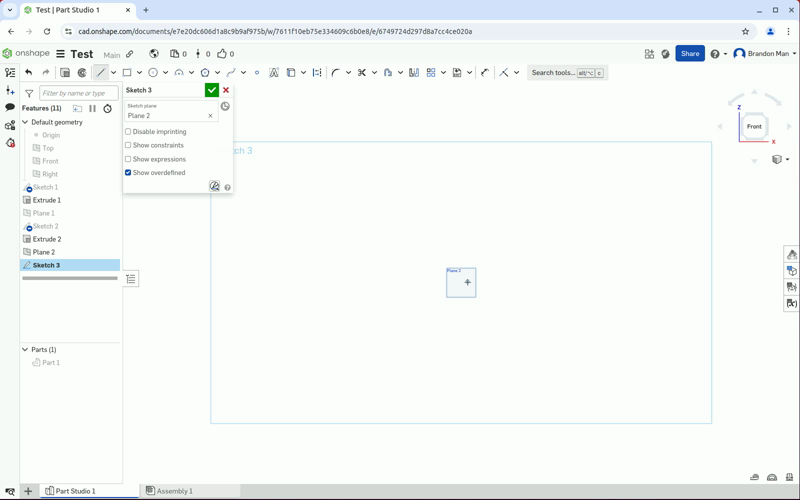
key_down(shift)
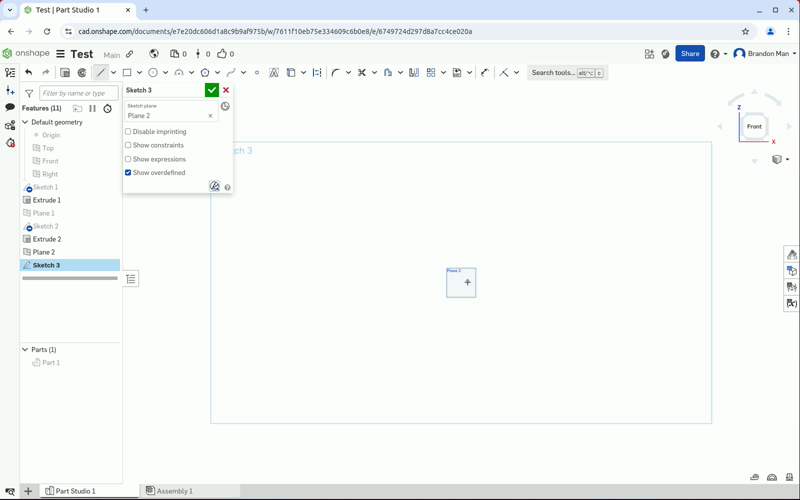
mouse_move(497, 281)
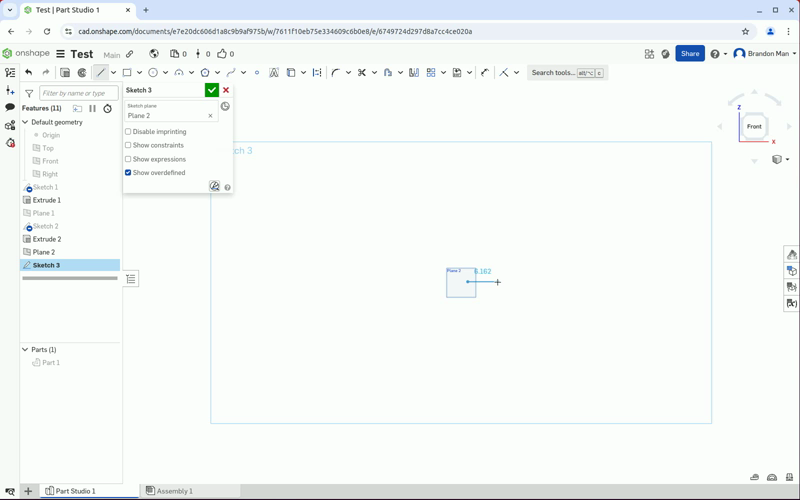
mouse_move(504, 281)
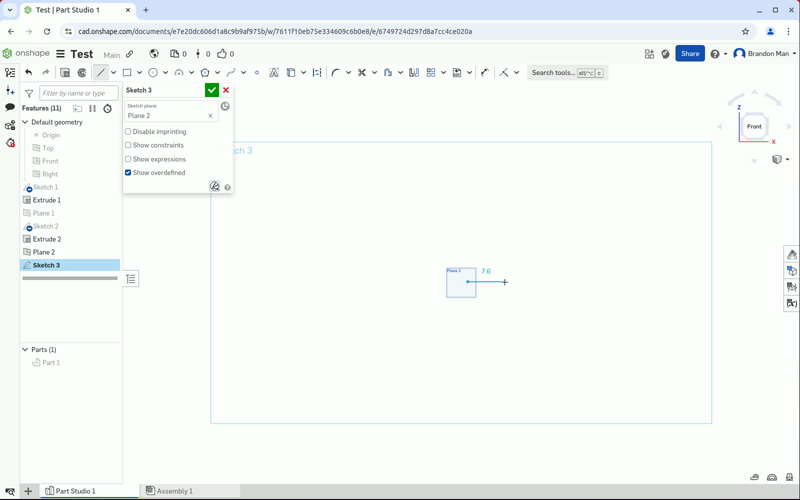
click(504, 281)
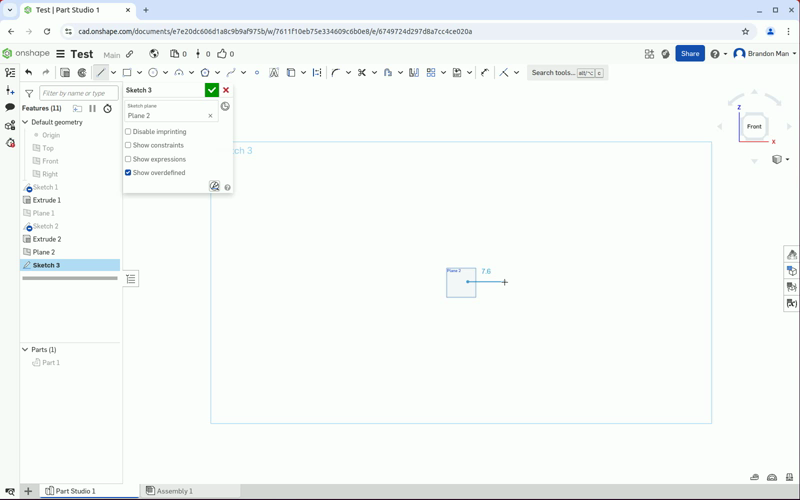
key_up(shift)
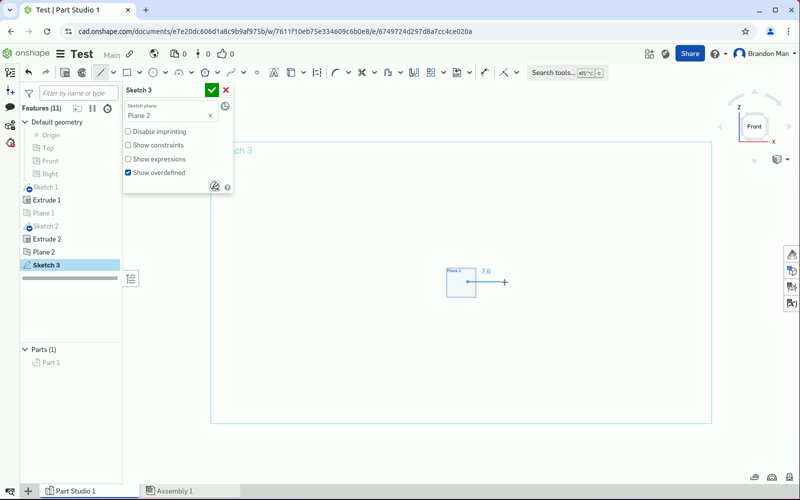
key_down(shift)
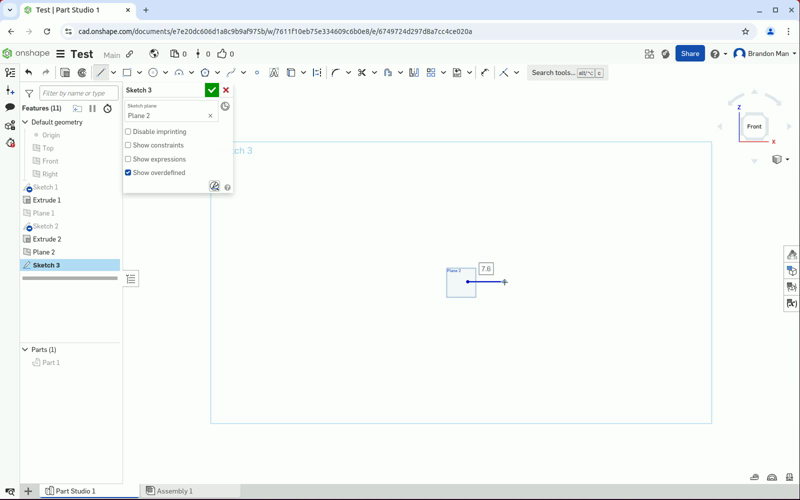
mouse_move(504, 195)
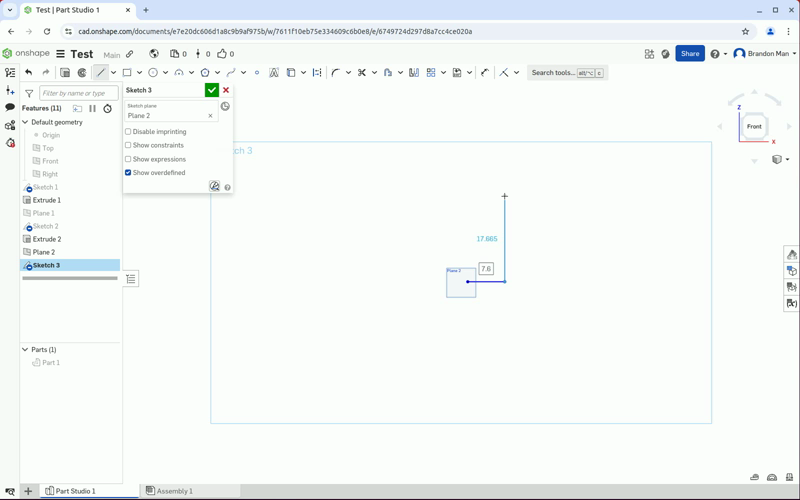
click(504, 195)
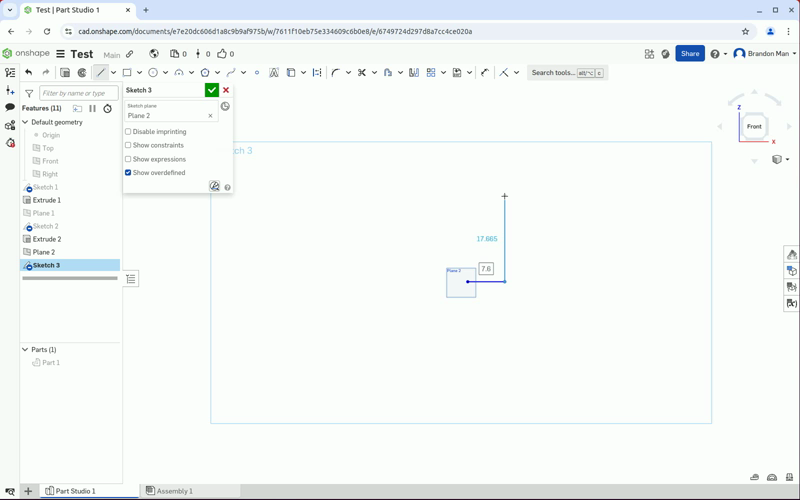
key_up(shift)
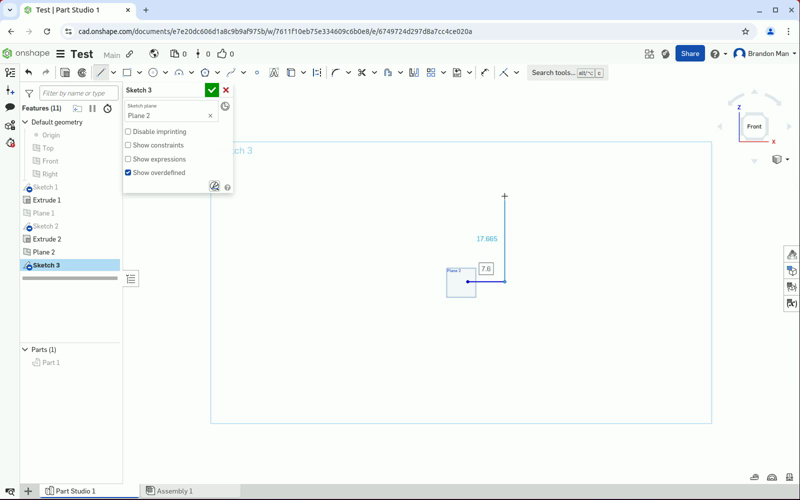
key_down(shift)
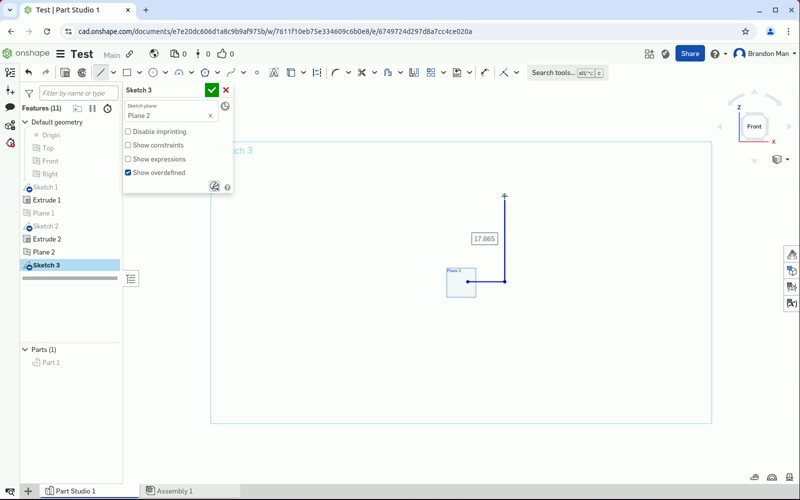
mouse_move(534, 195)
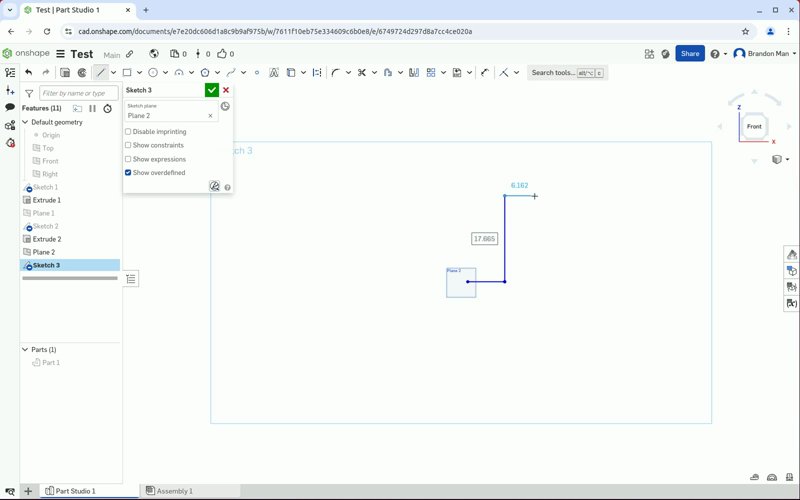
mouse_move(467, 195)
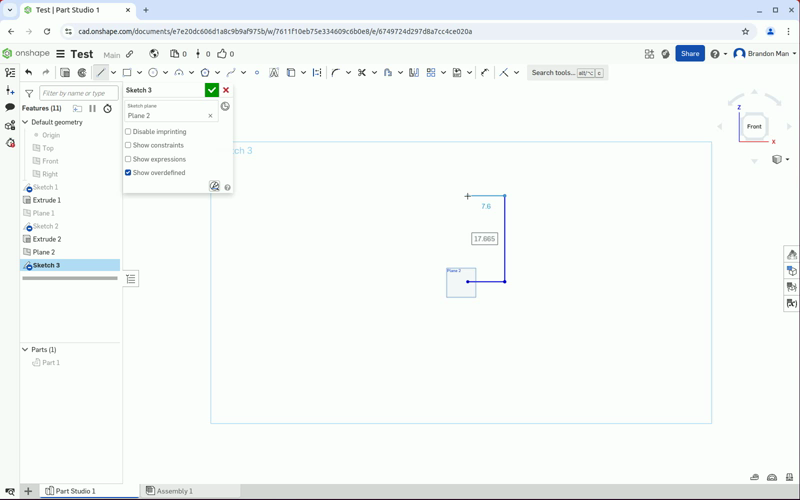
click(467, 195)
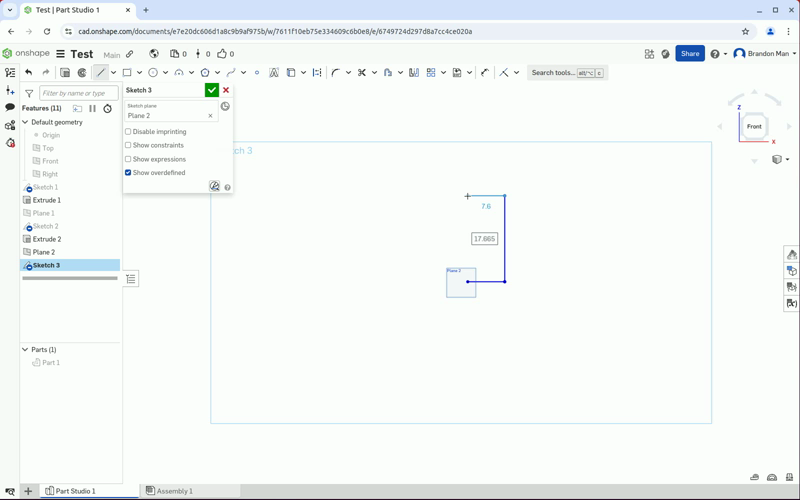
key_up(shift)
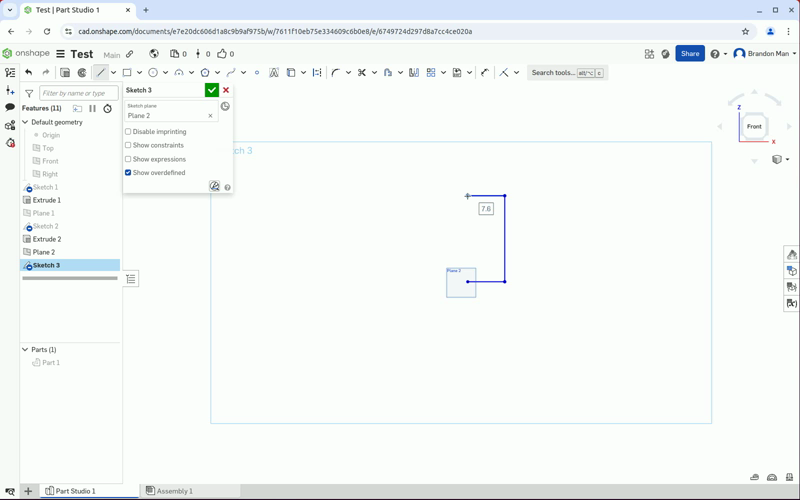
key_down(shift)
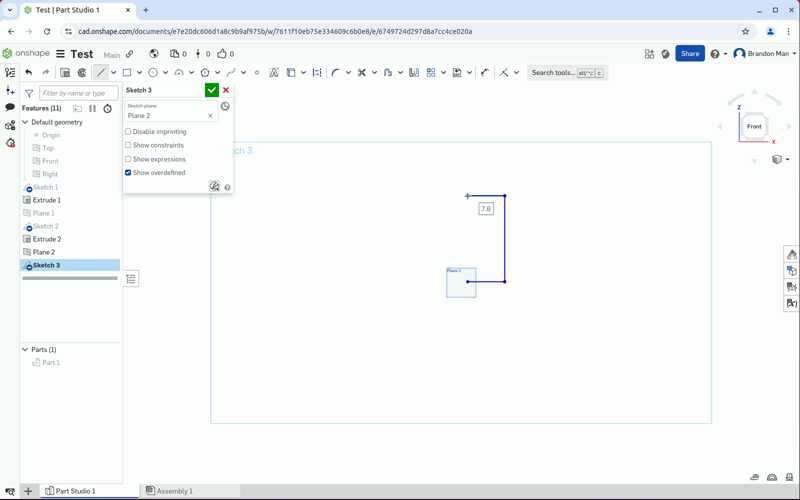
mouse_move(467, 281)
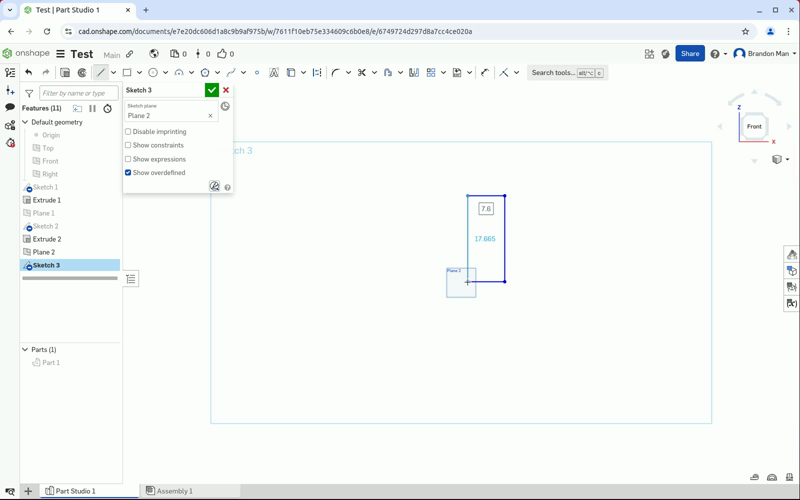
key_up(shift)
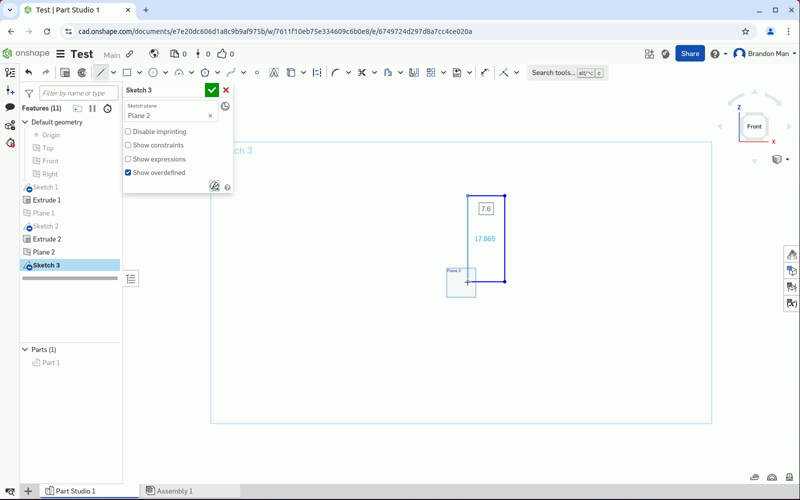
click(467, 281)
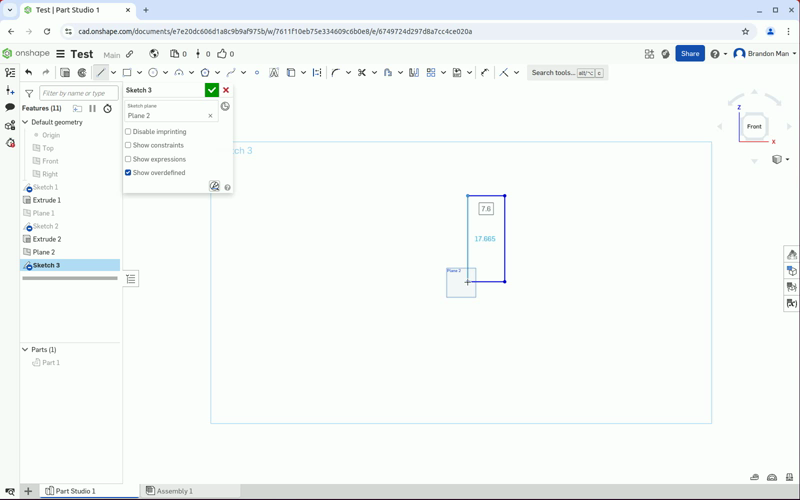
key(esc)
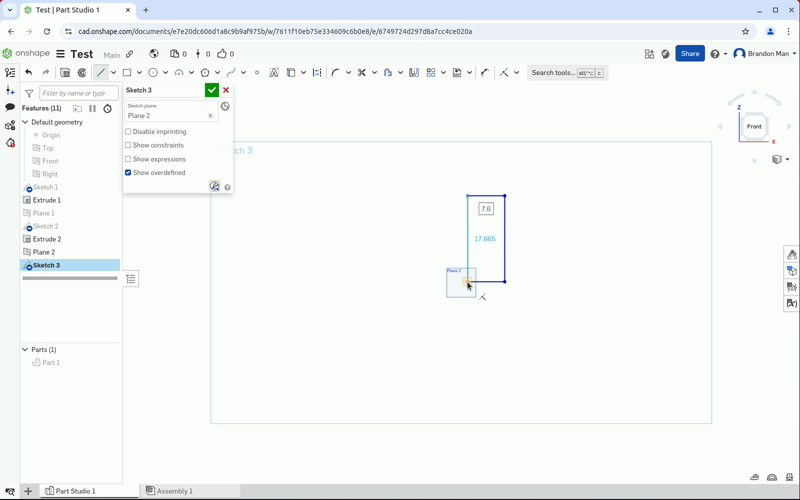
mouse_move(481, 208)
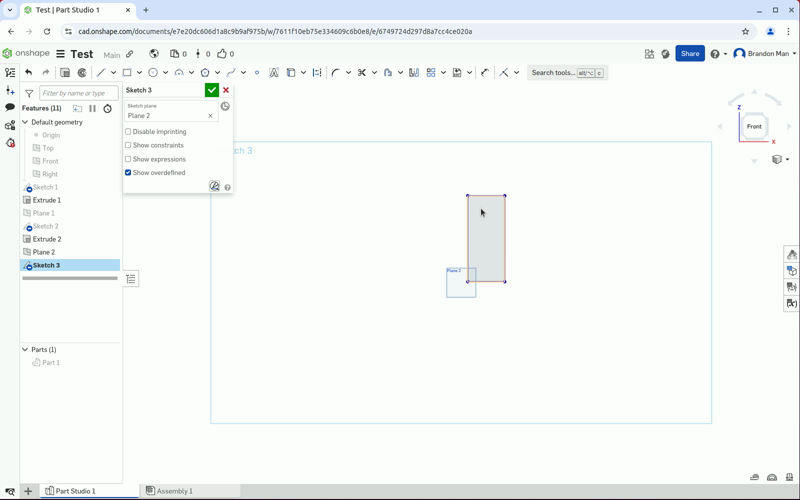
click(481, 208)
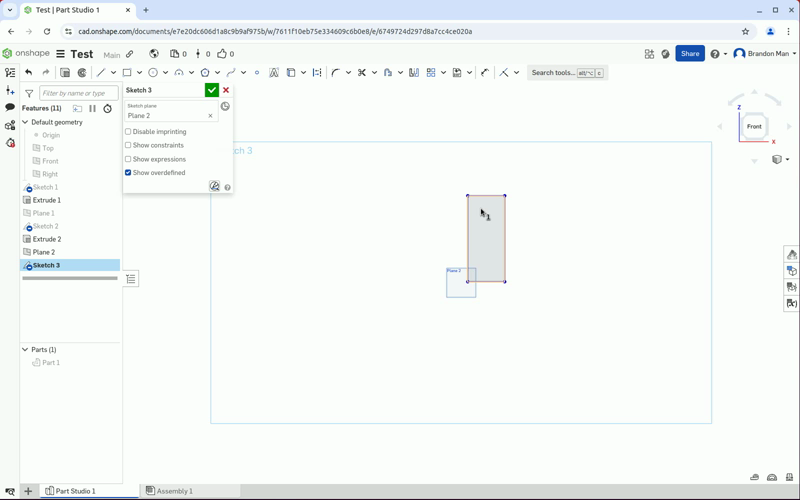
mouse_move(73, 352)
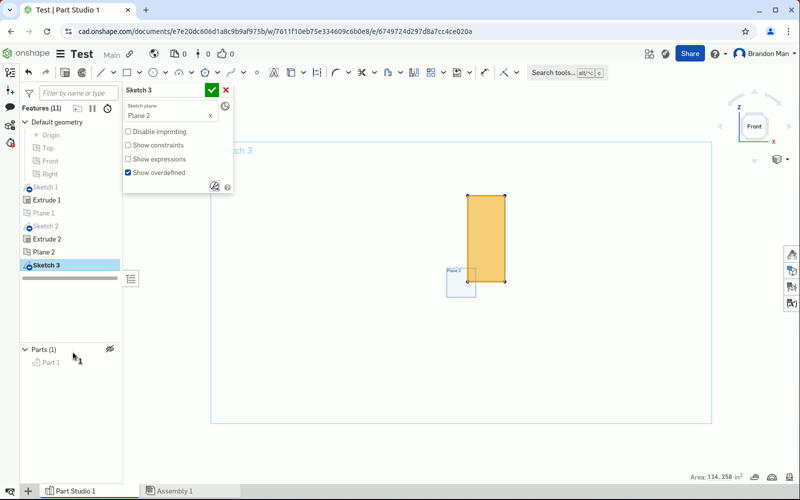
key(shift+y)
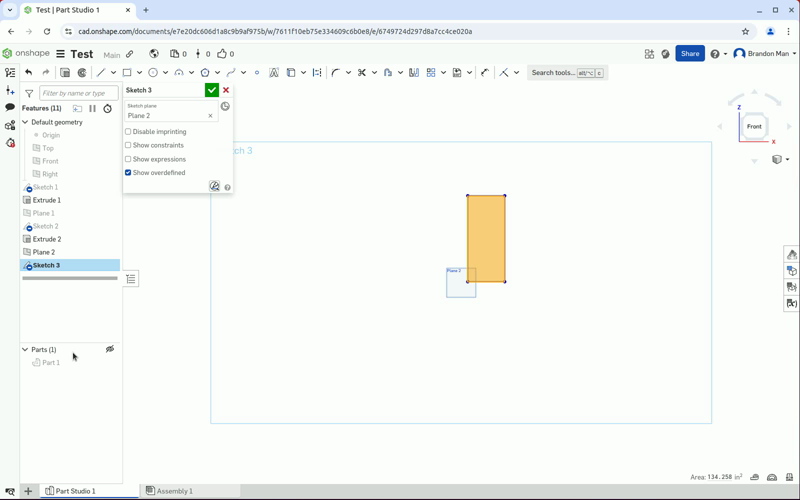
key(shift+e)
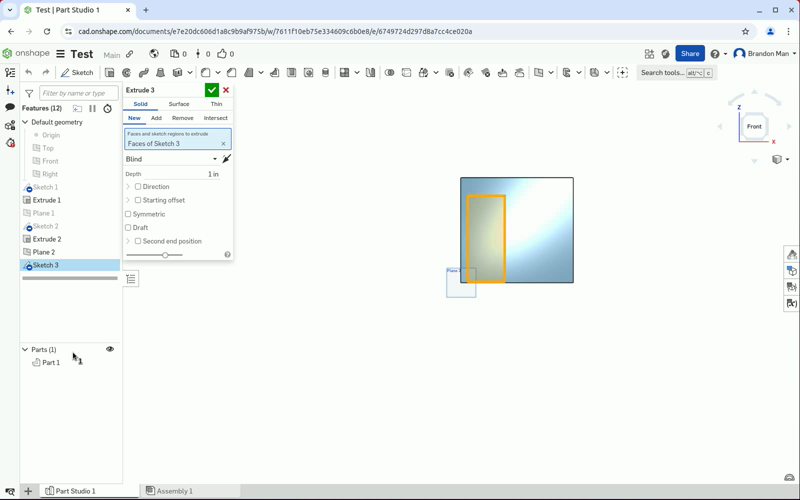
mouse_move(143, 106)
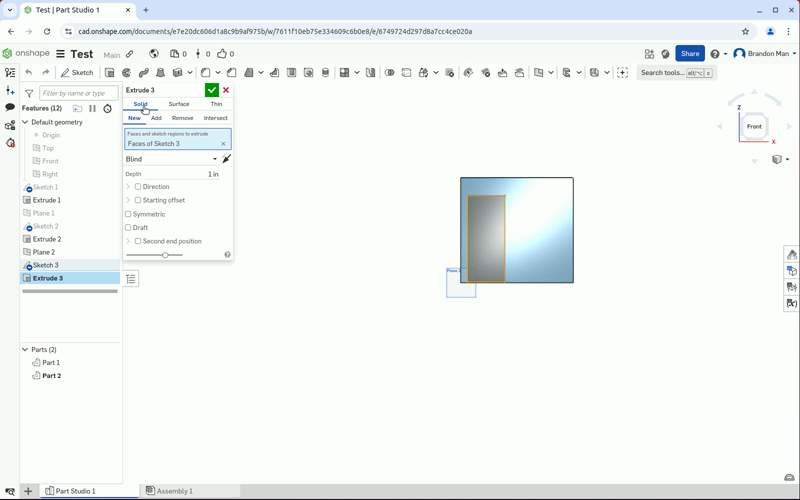
click(143, 106)
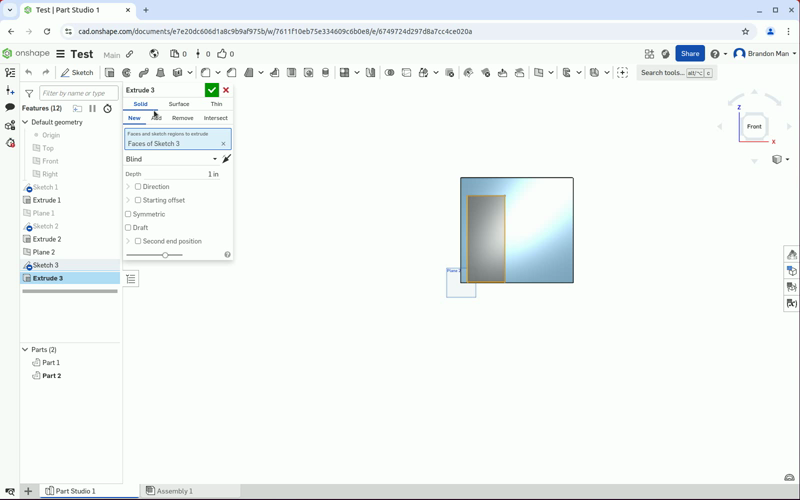
mouse_move(186, 120)
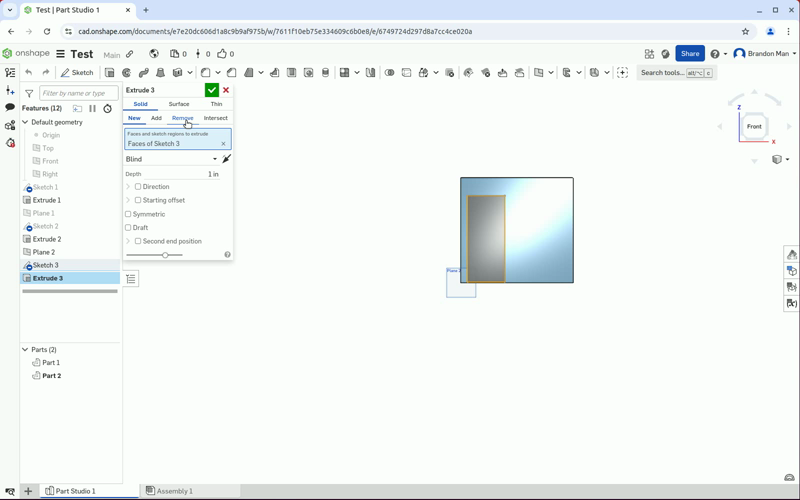
click(186, 120)
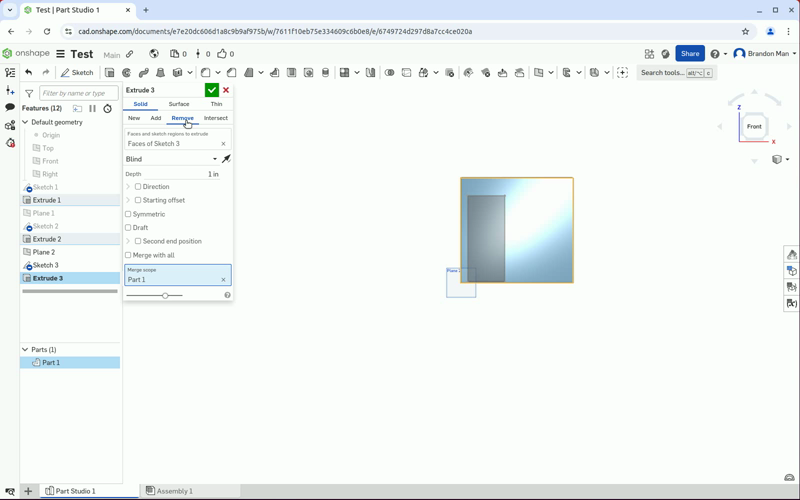
key(tab, 4)
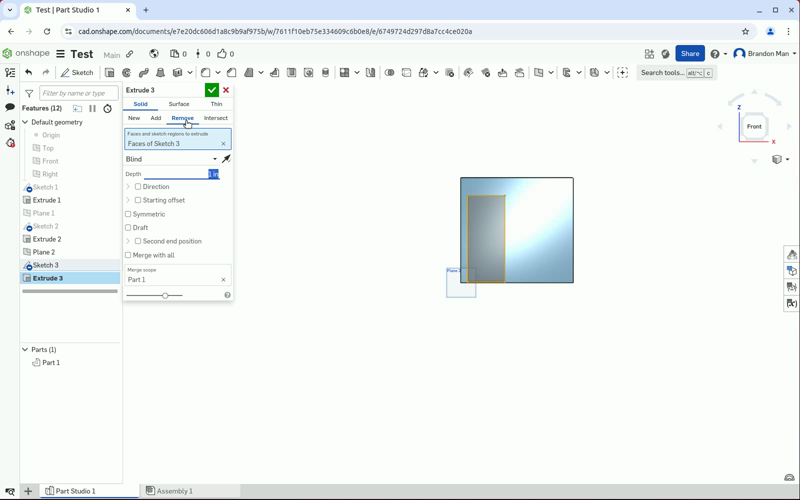
text(0.481)
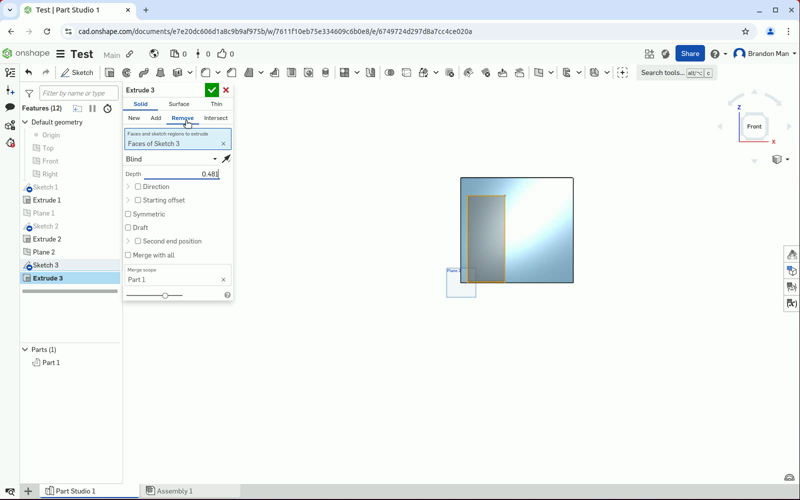
key(tab, 6)
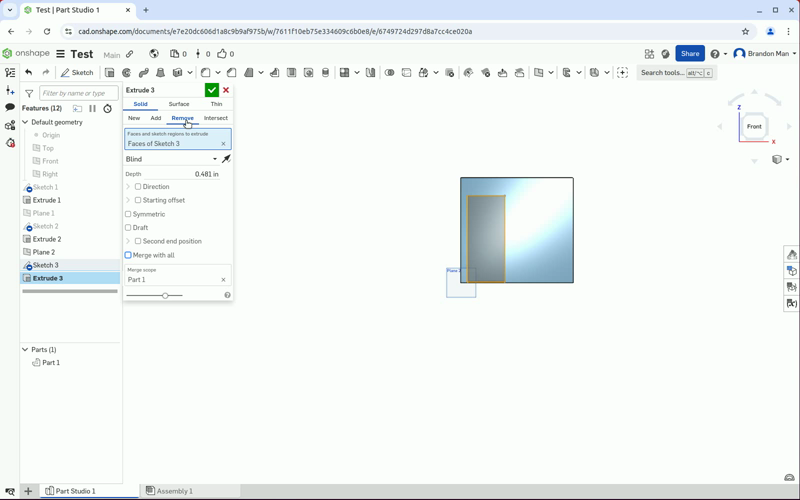
key(space)
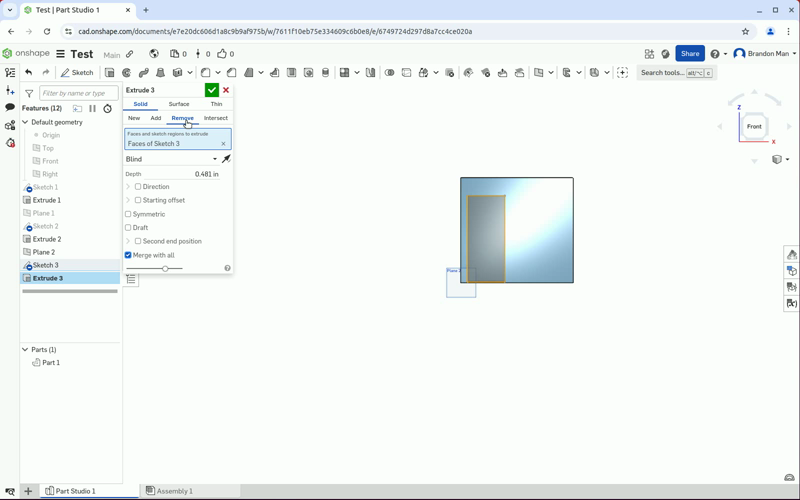
key(enter)
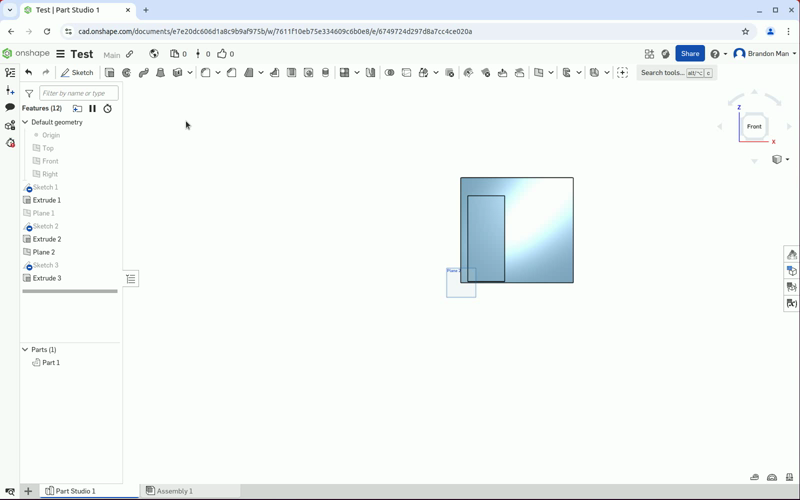
key(shift+h)
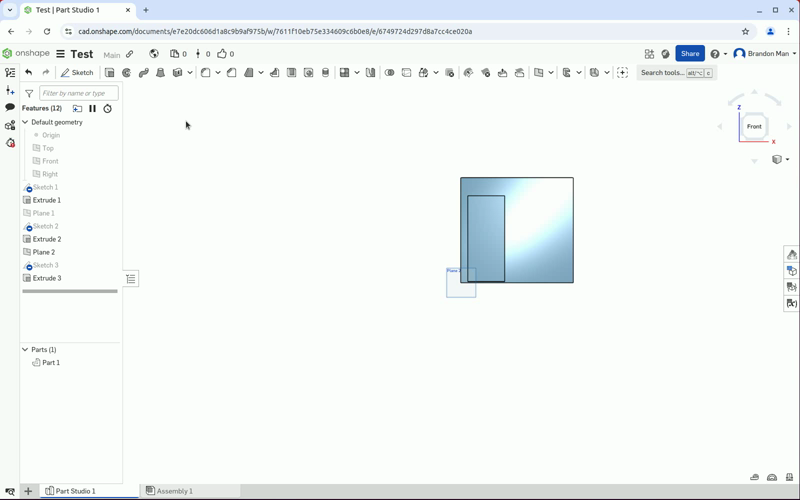
key(shift+h)
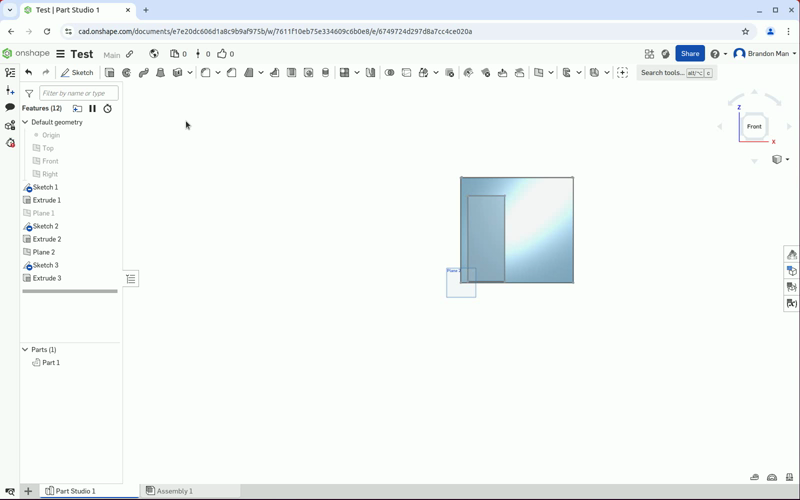
key(shift+7)
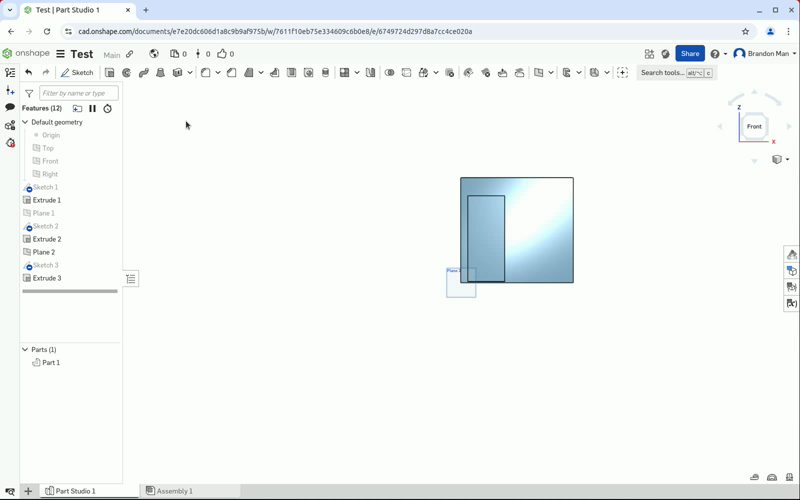
key(left, 2)
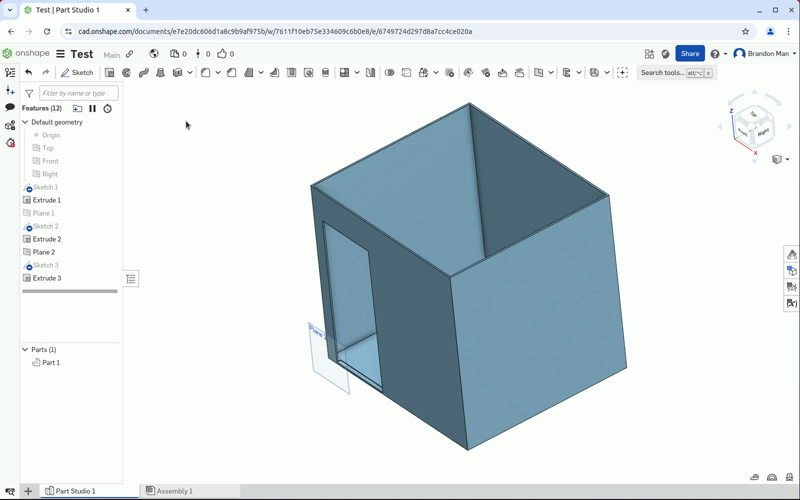
key(down, 2)
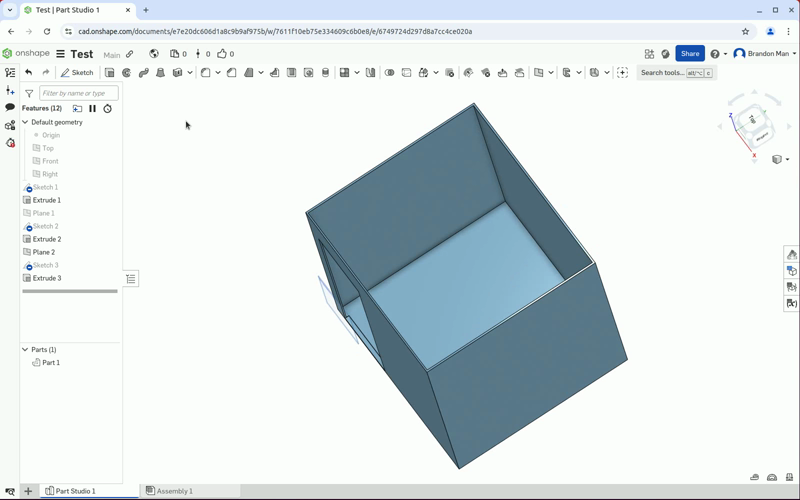
key(up, 2)
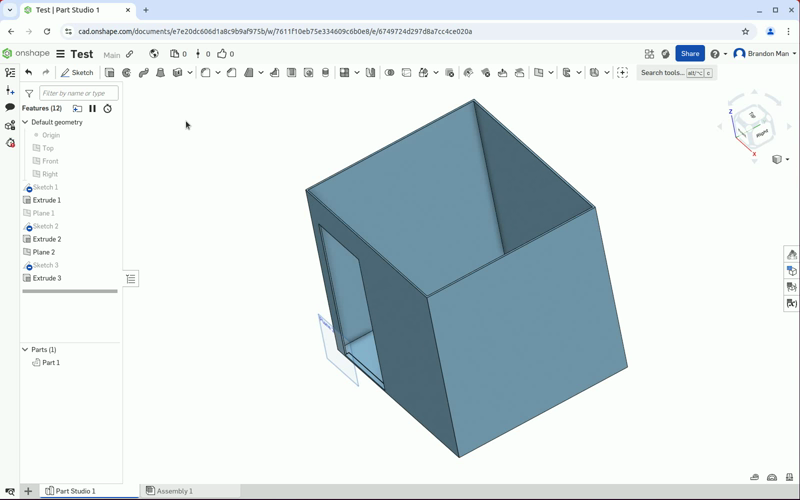
key(right, 2)
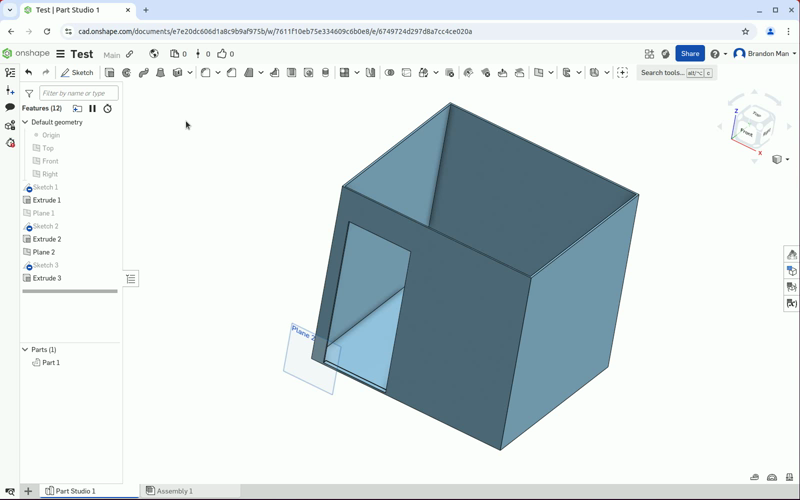
mouse_move(73, 189)
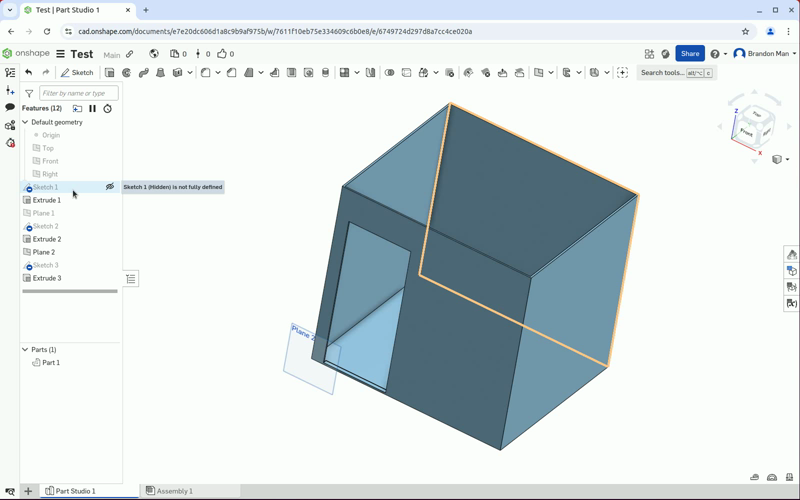
click(73, 189)